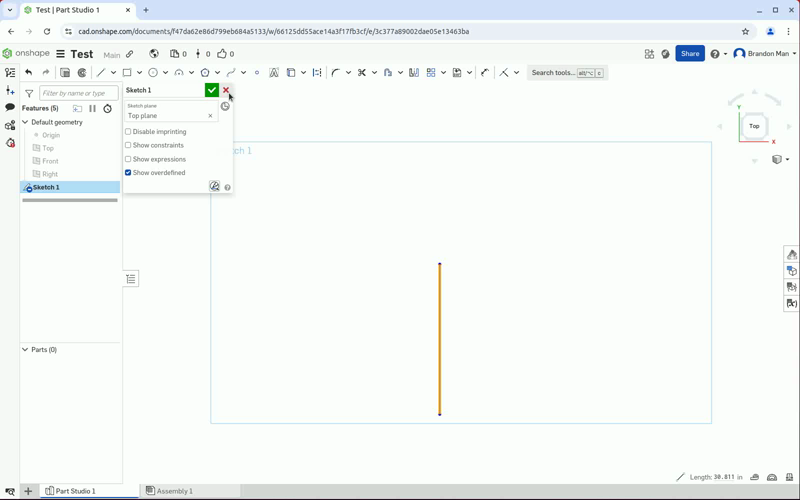
key(shift+h)
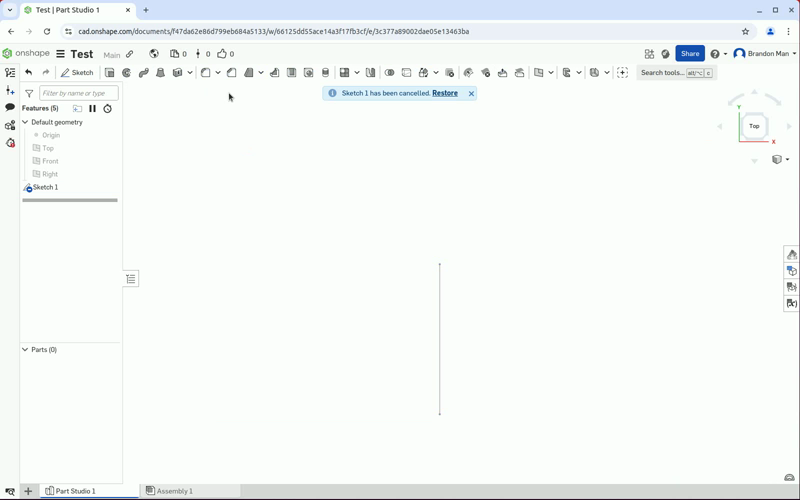
key(shift+s)
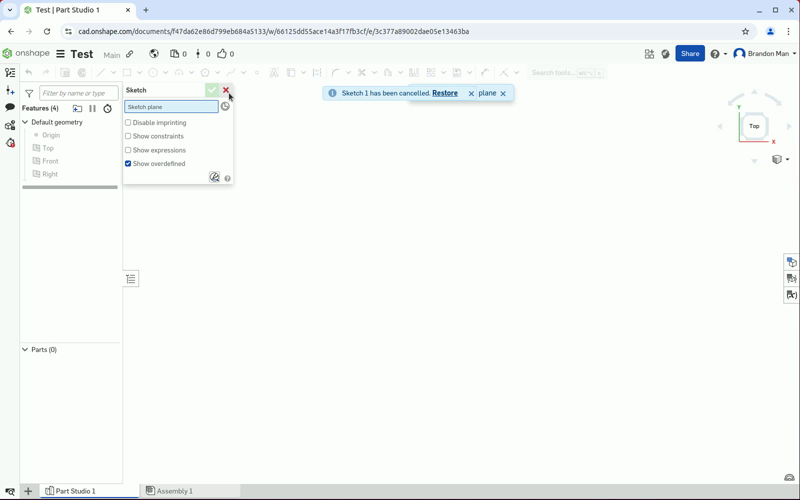
mouse_move(73, 150)
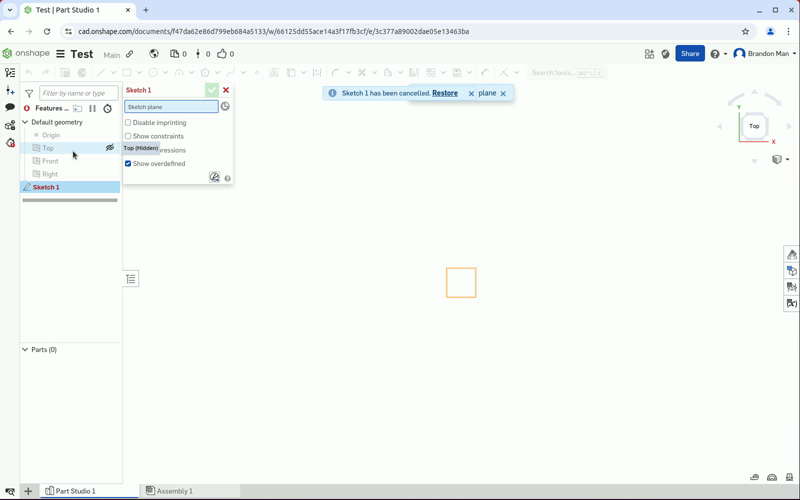
click(73, 150)
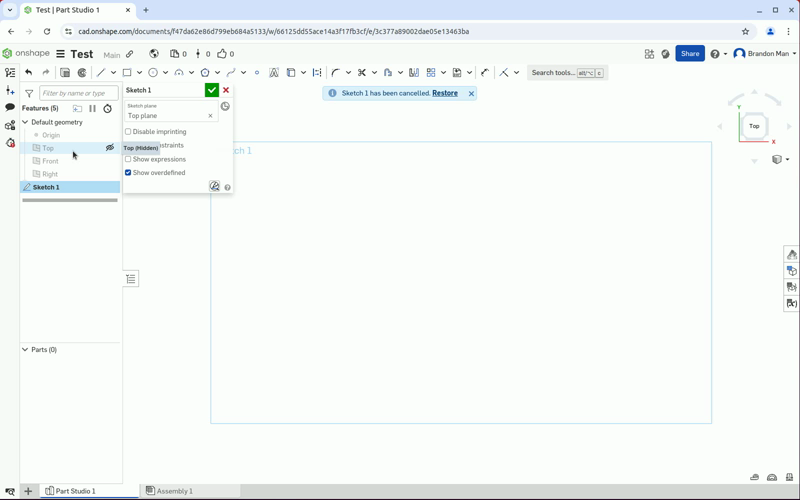
mouse_move(73, 352)
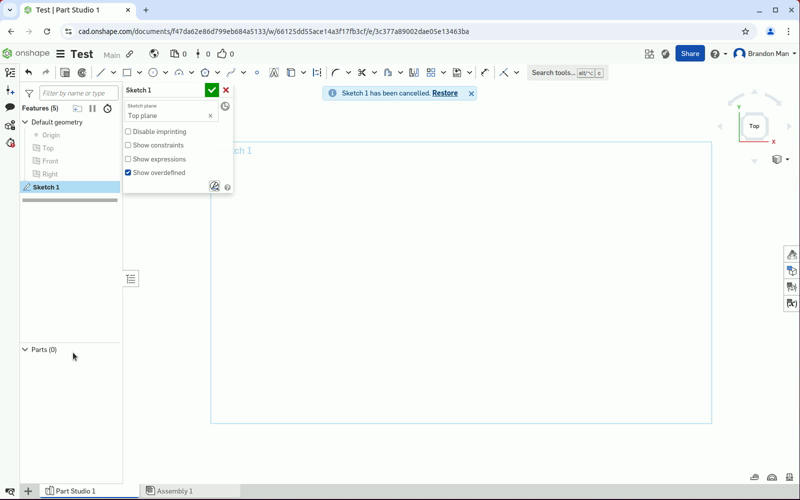
key(y)
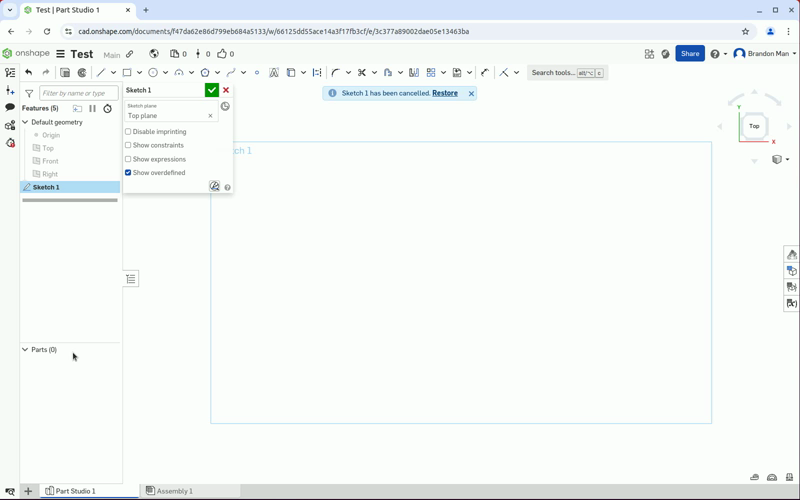
key(l)
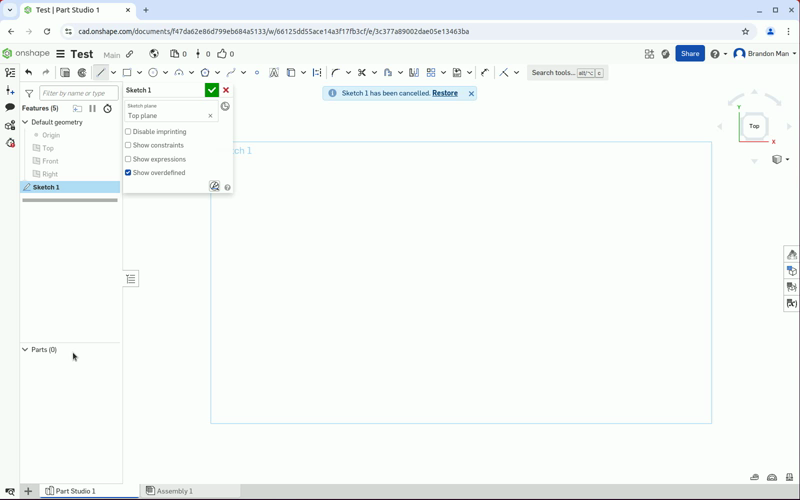
key_down(shift)
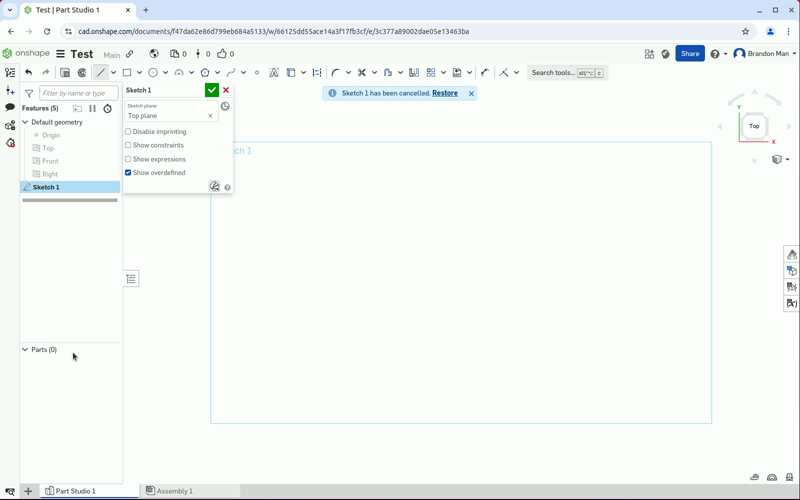
mouse_move(349, 299)
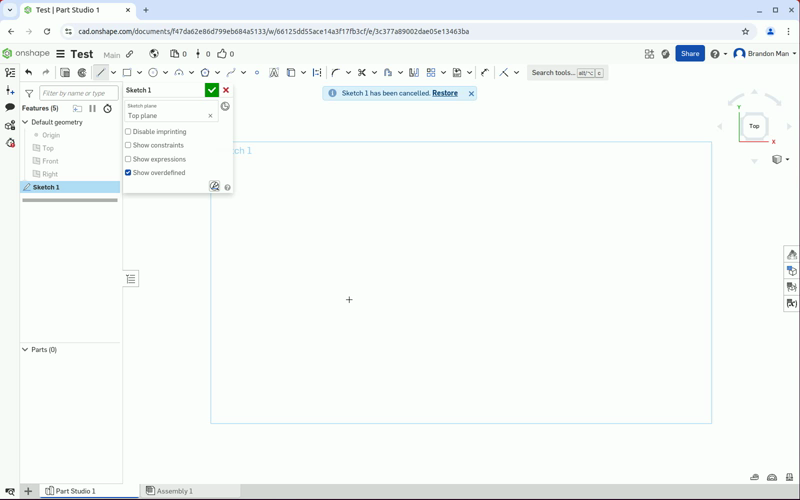
click(349, 299)
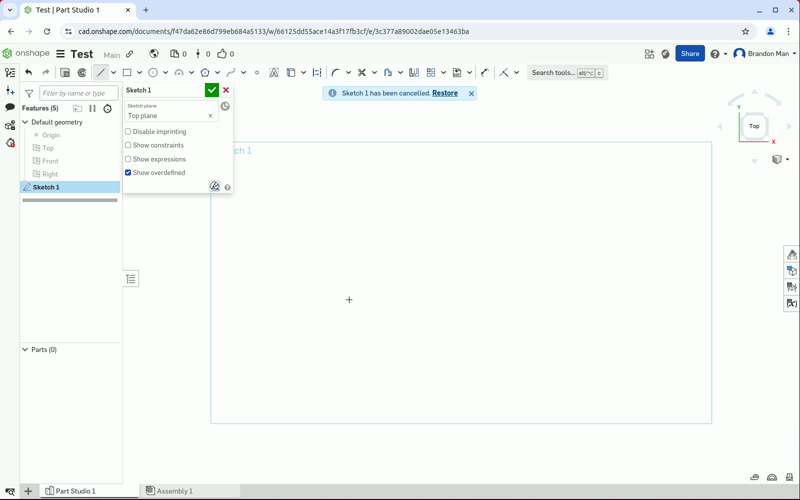
key_up(shift)
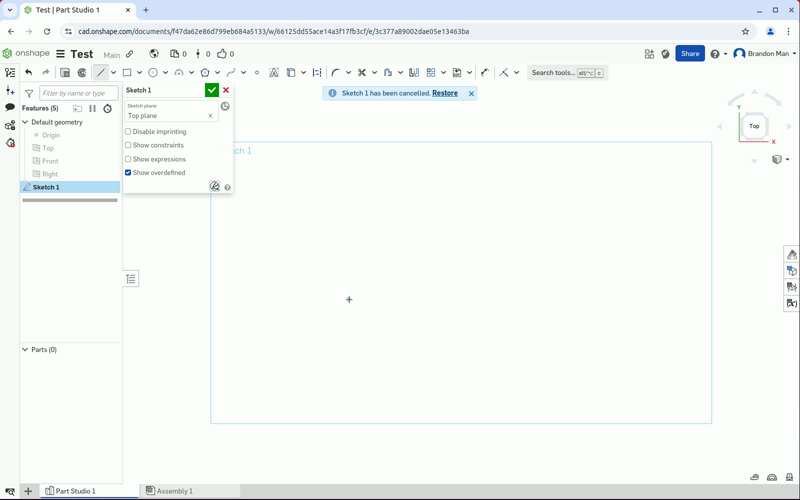
key_down(shift)
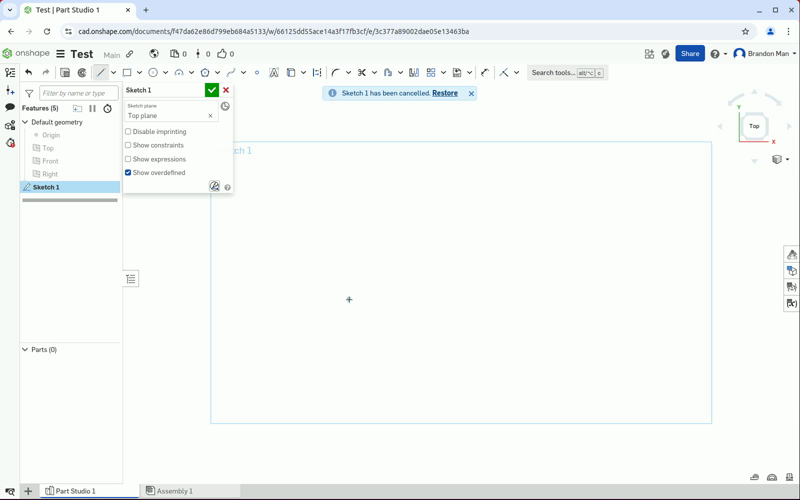
mouse_move(412, 299)
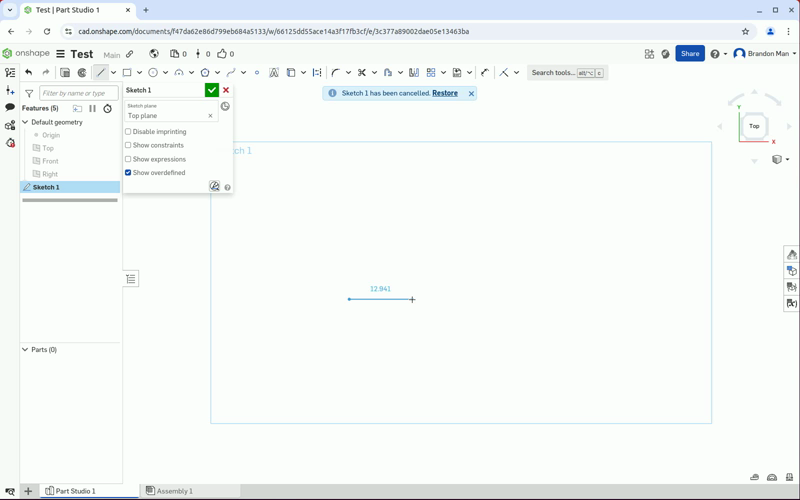
click(412, 299)
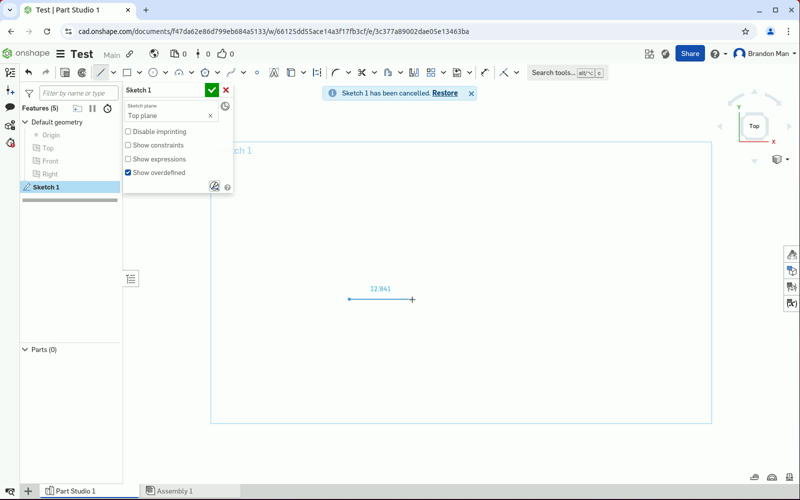
key_up(shift)
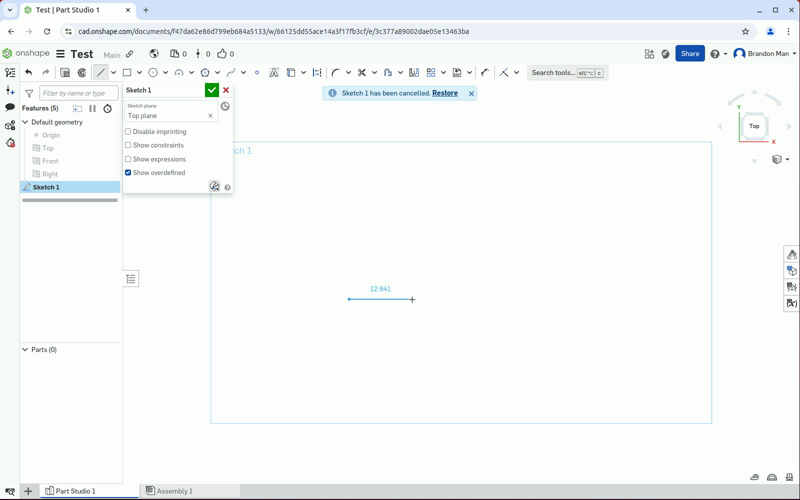
key(esc)
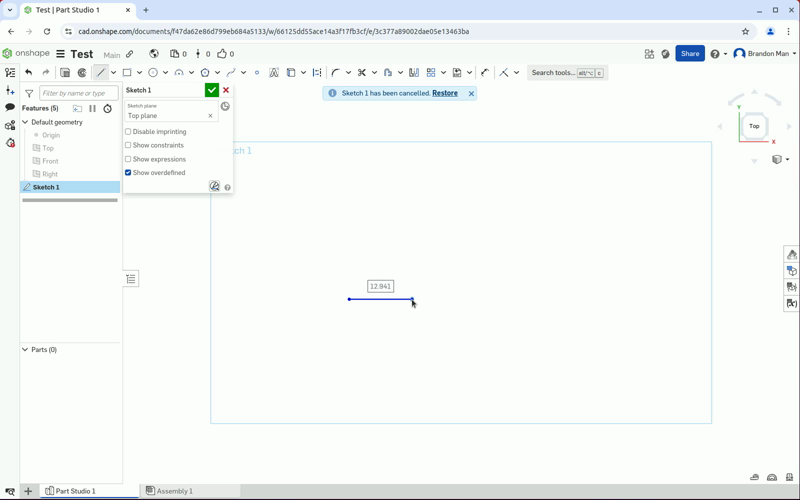
key(a)
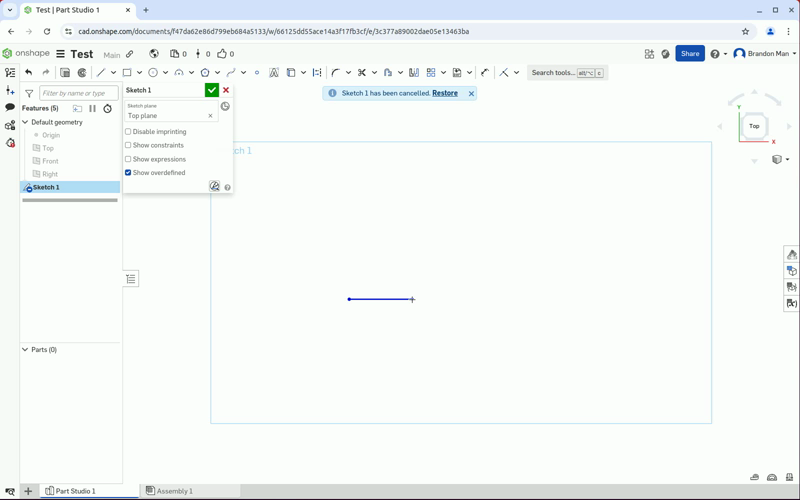
mouse_move(412, 299)
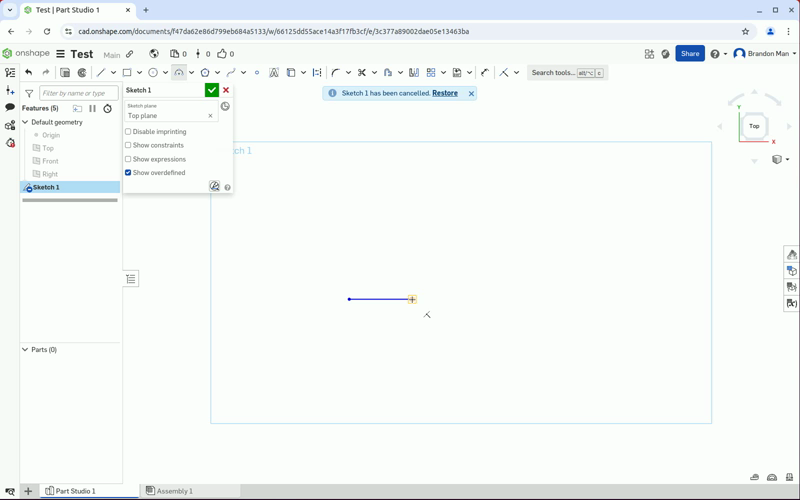
click(412, 299)
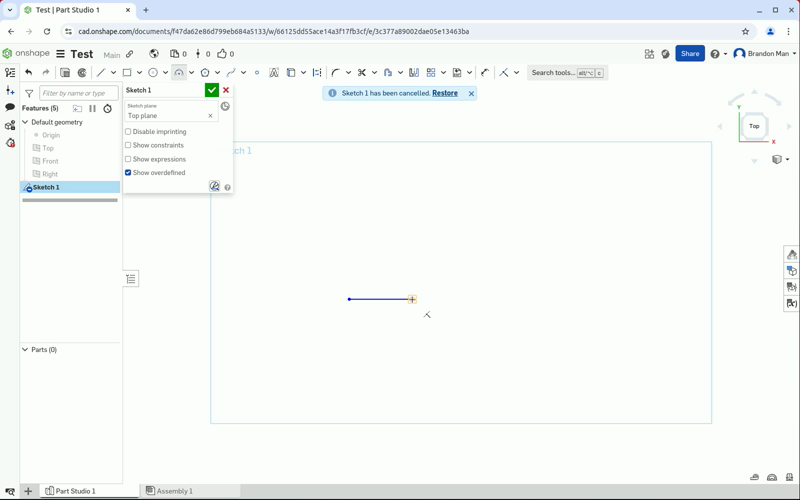
key_down(shift)
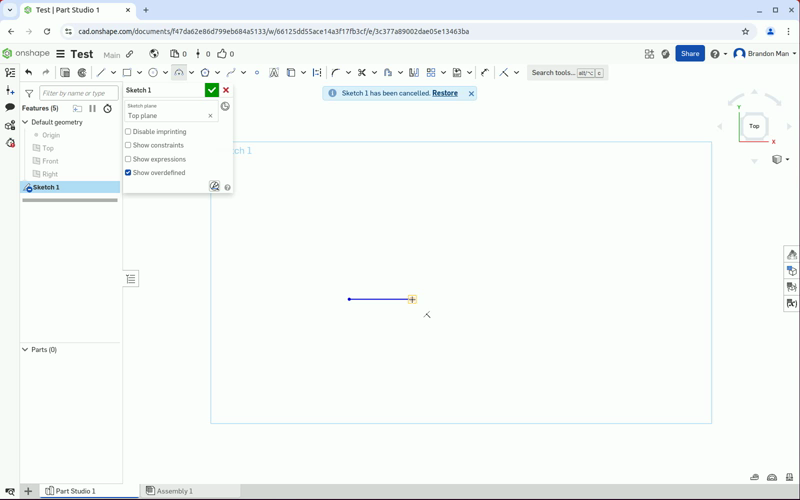
mouse_move(411, 268)
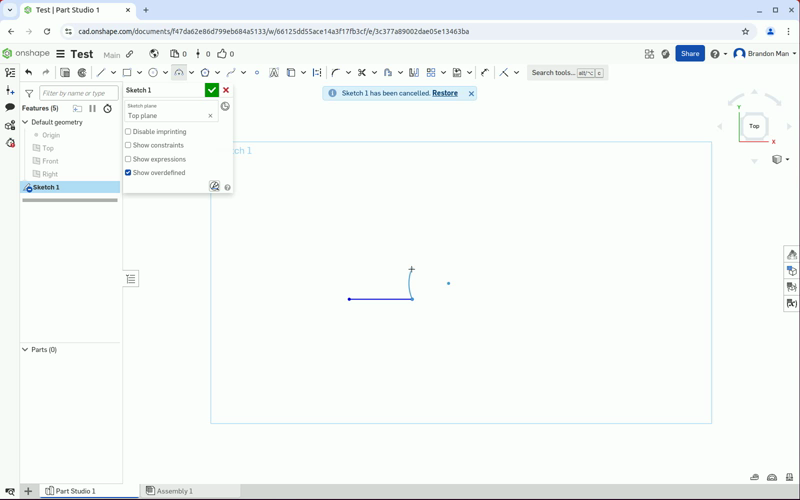
click(411, 268)
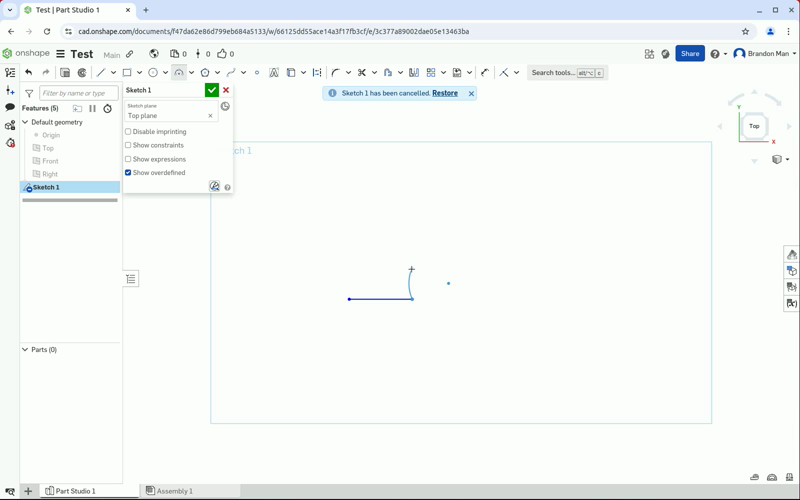
mouse_move(409, 284)
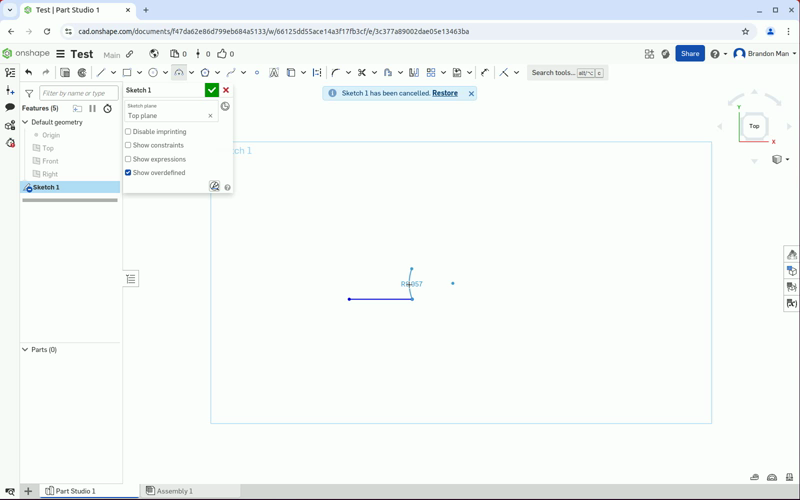
click(409, 284)
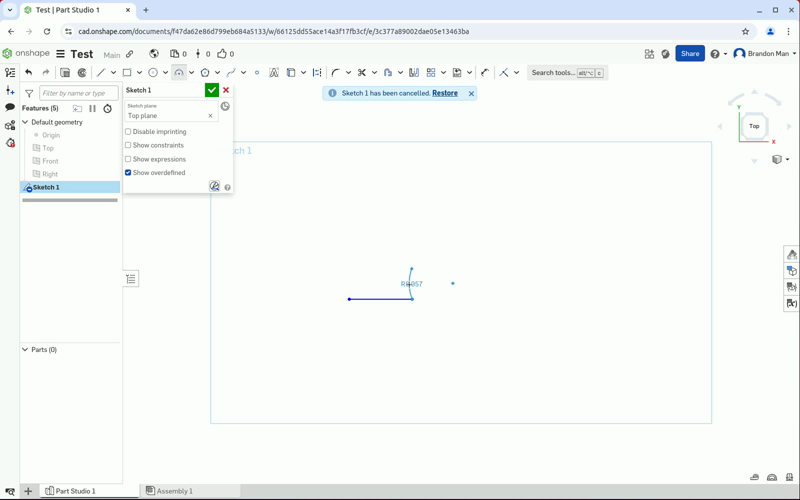
key_up(shift)
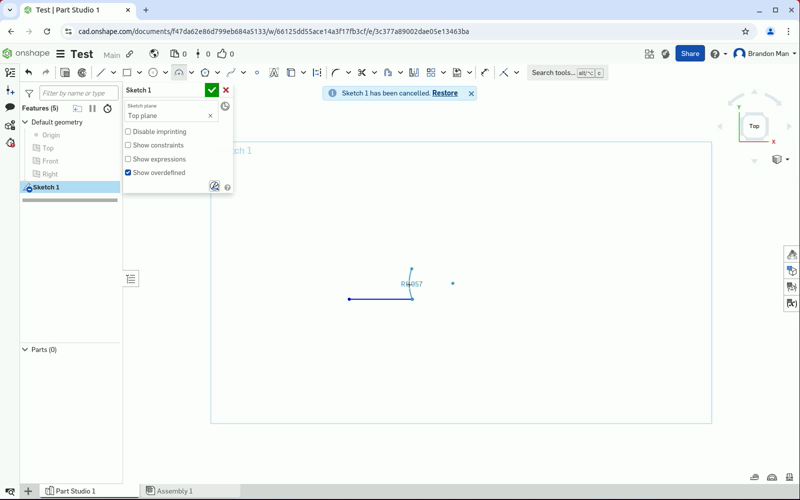
key(esc)
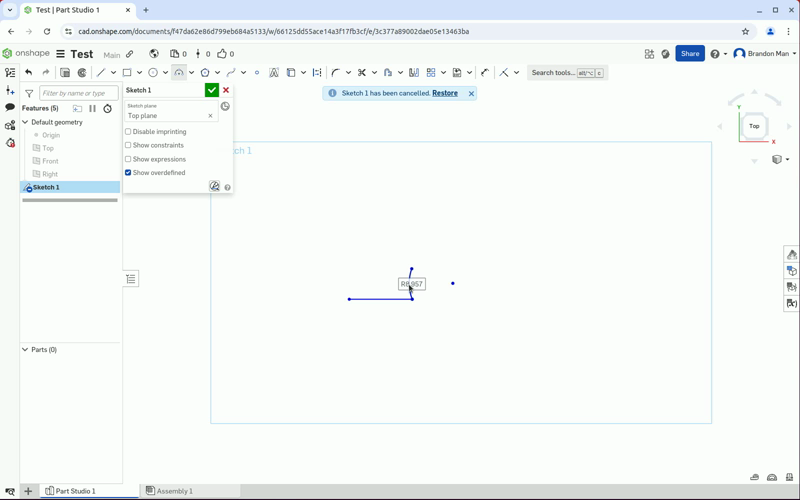
key(l)
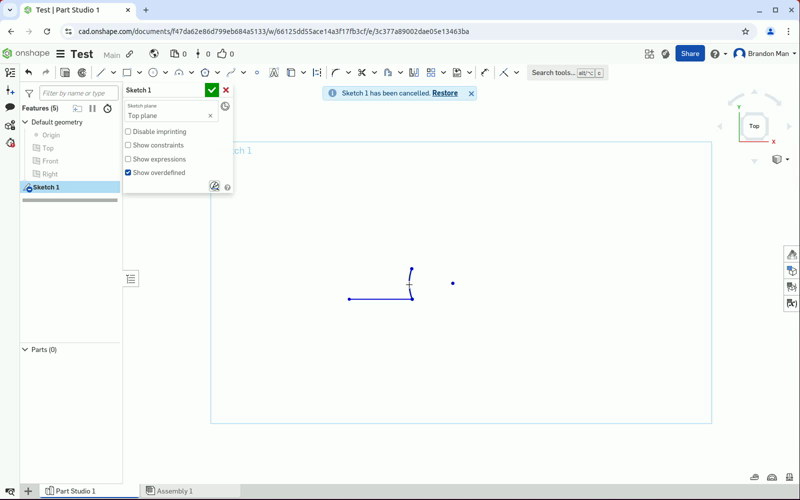
mouse_move(411, 268)
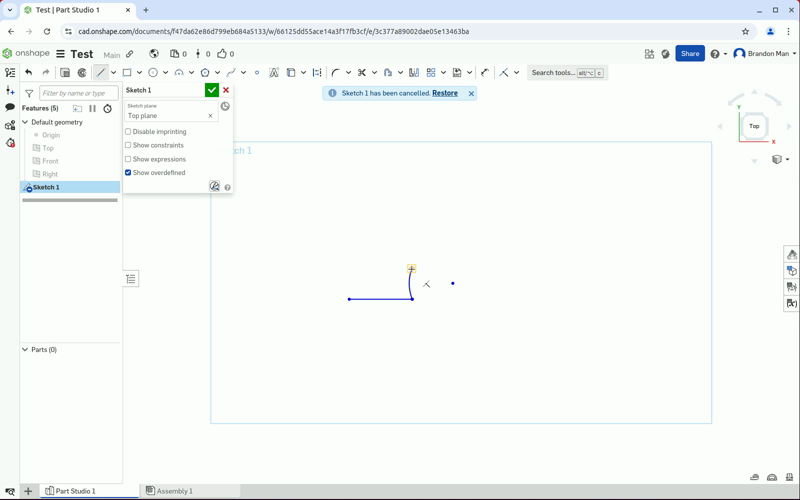
click(411, 268)
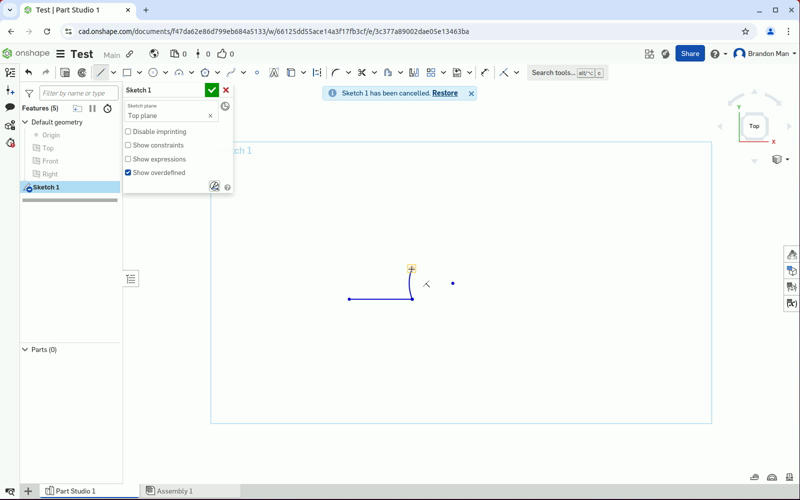
key_down(shift)
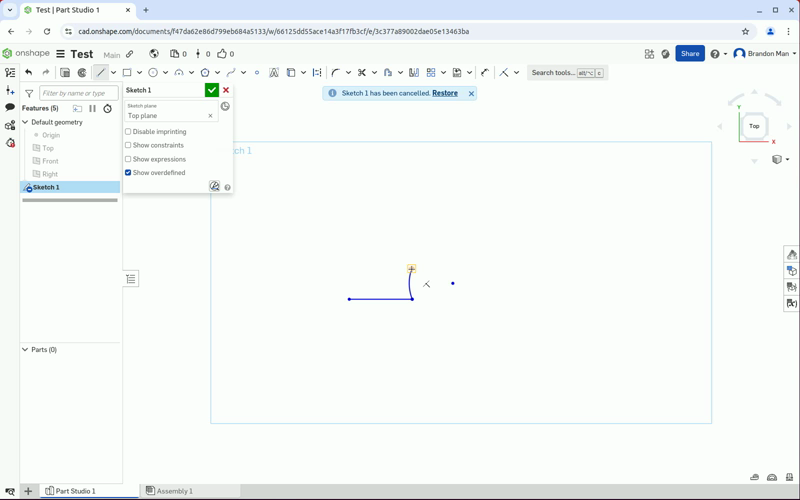
mouse_move(349, 268)
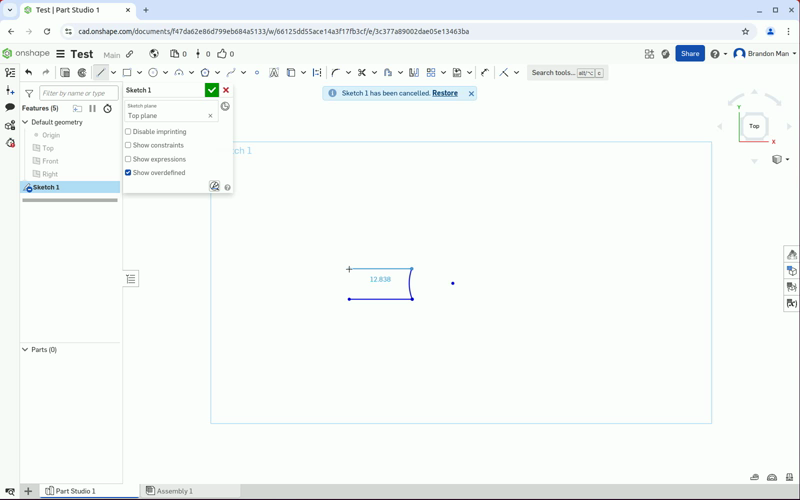
click(349, 268)
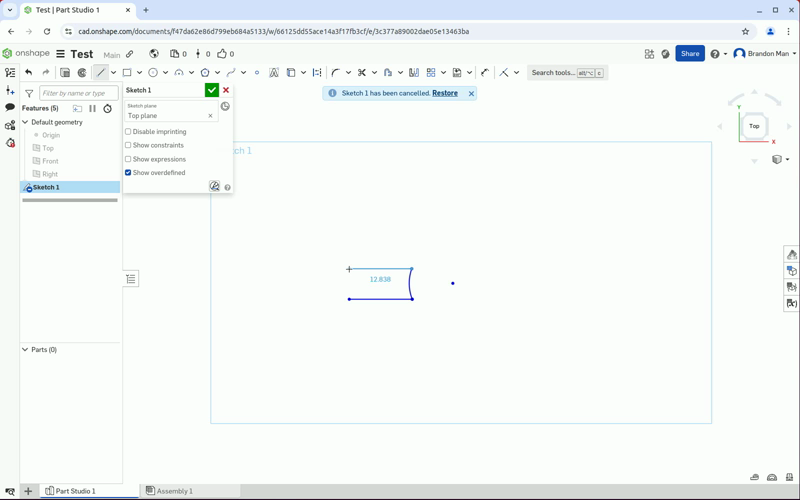
key_up(shift)
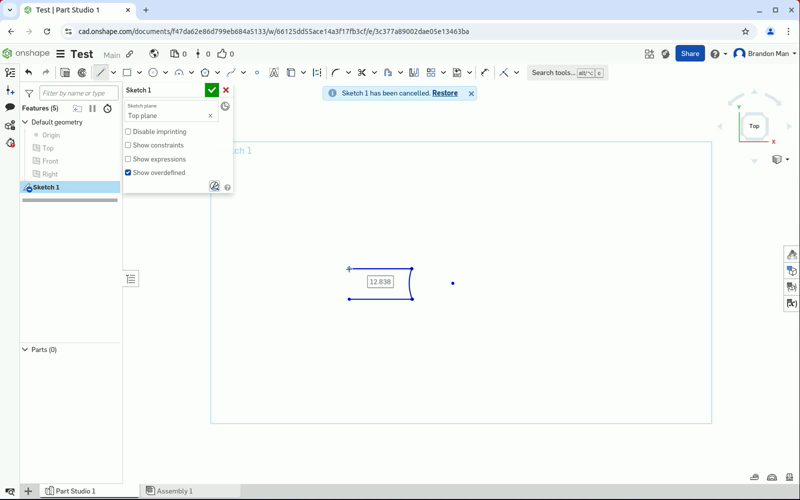
key(esc)
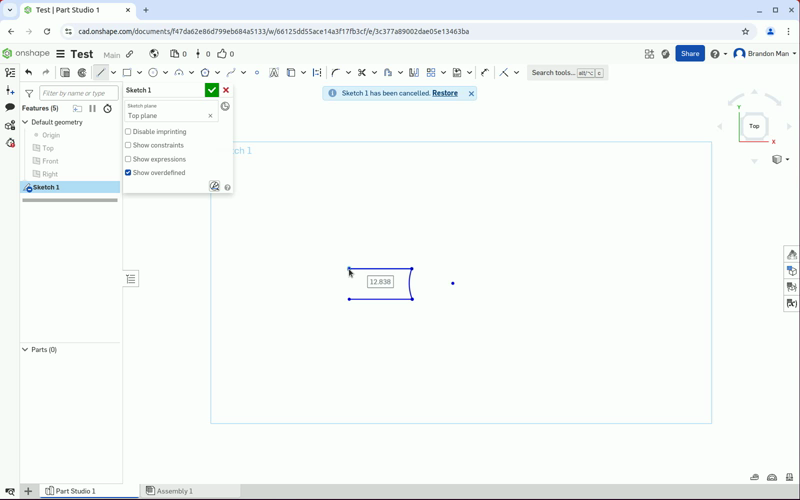
key(a)
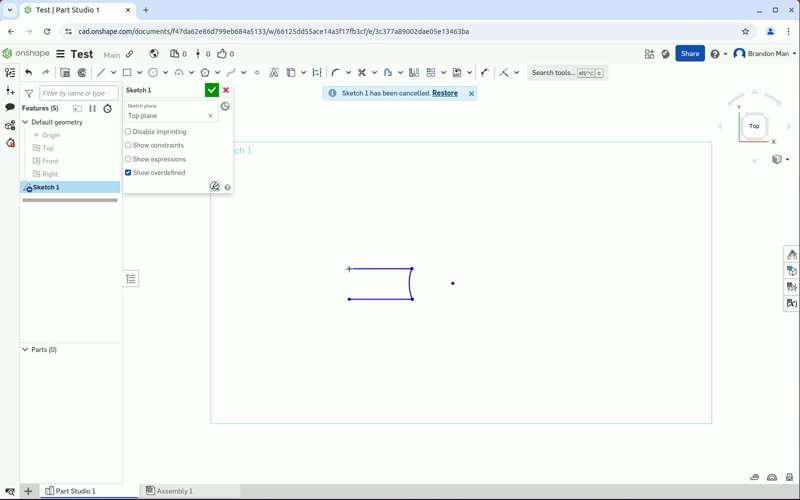
mouse_move(349, 268)
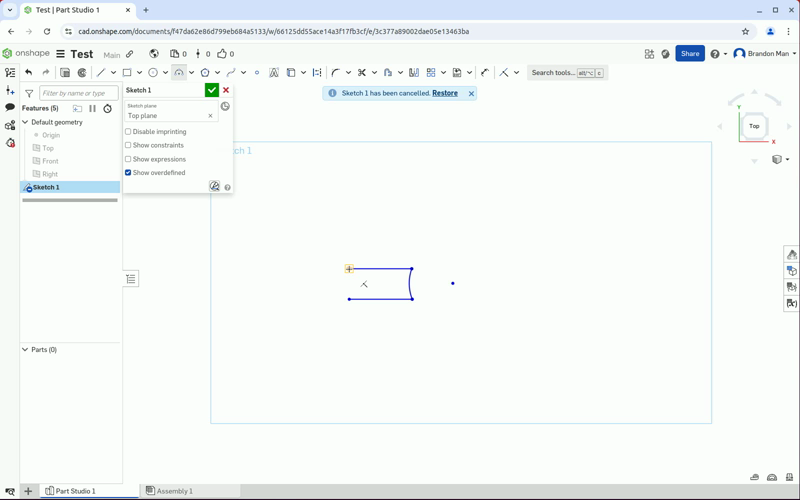
click(349, 268)
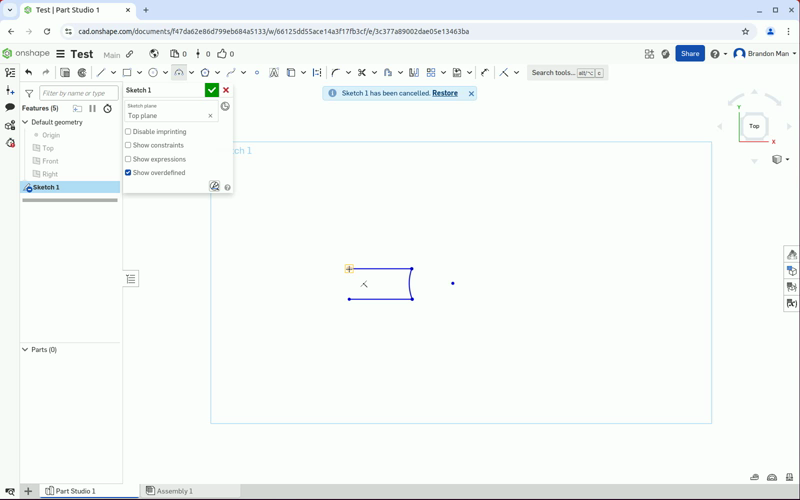
mouse_move(349, 299)
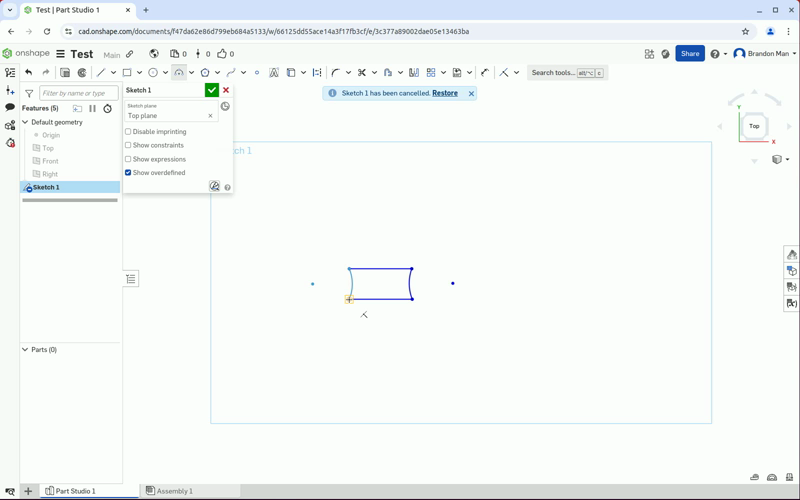
click(349, 299)
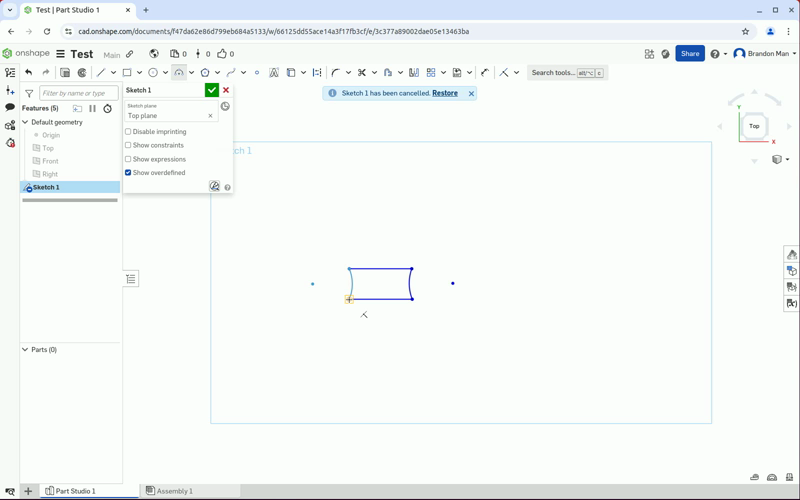
key_down(shift)
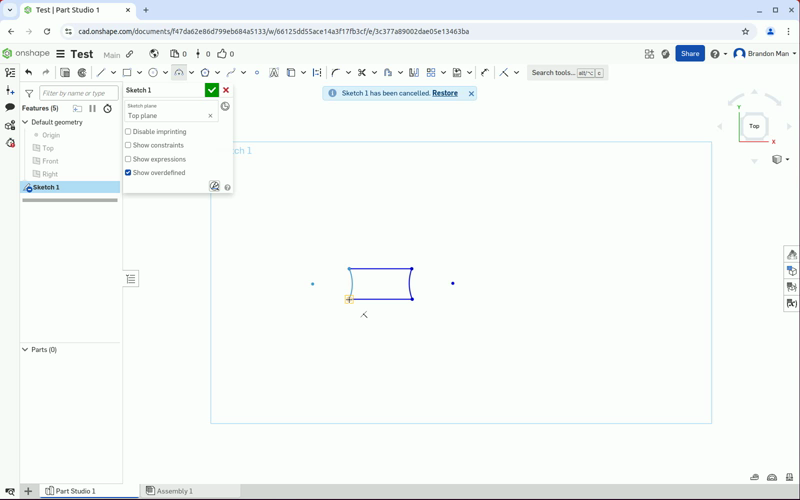
mouse_move(348, 284)
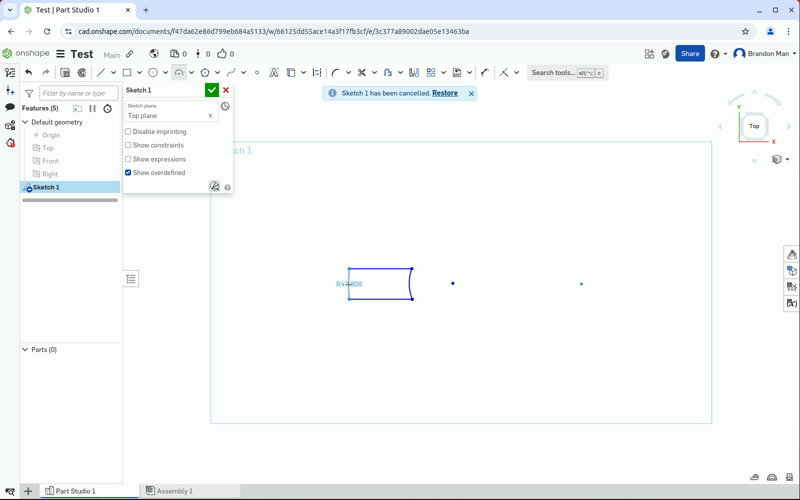
click(348, 284)
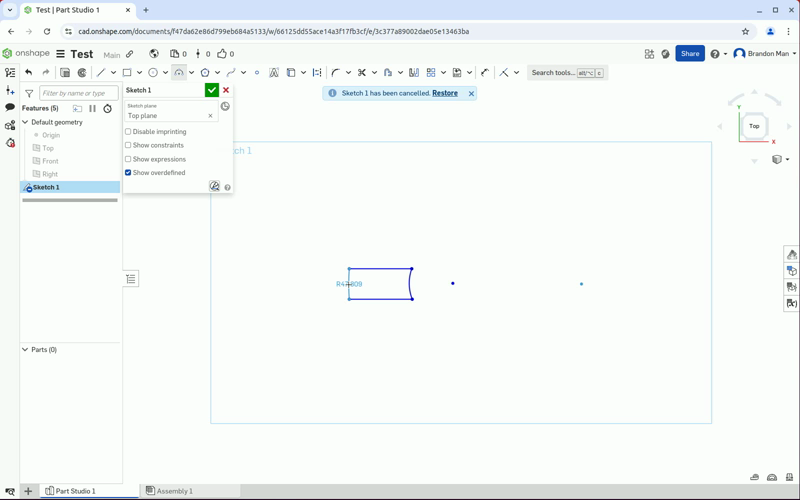
key_up(shift)
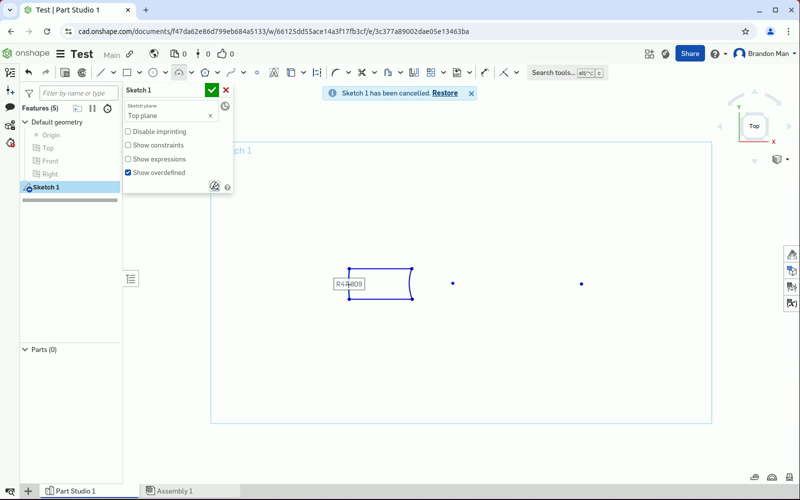
key(esc)
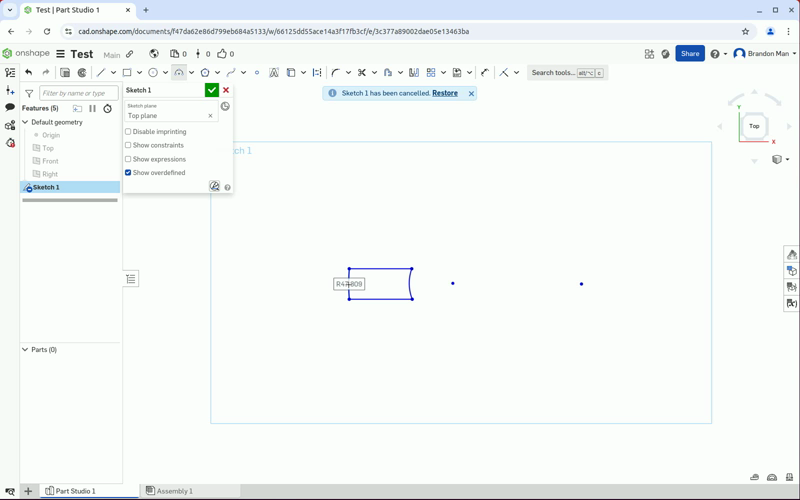
mouse_move(382, 291)
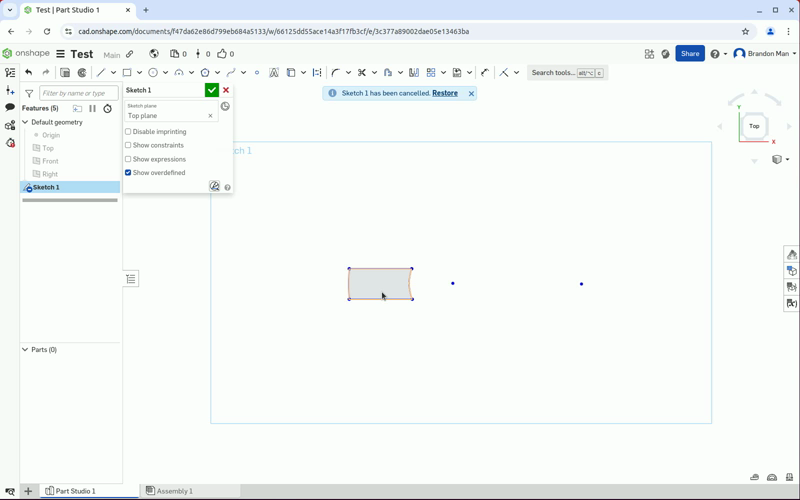
click(382, 291)
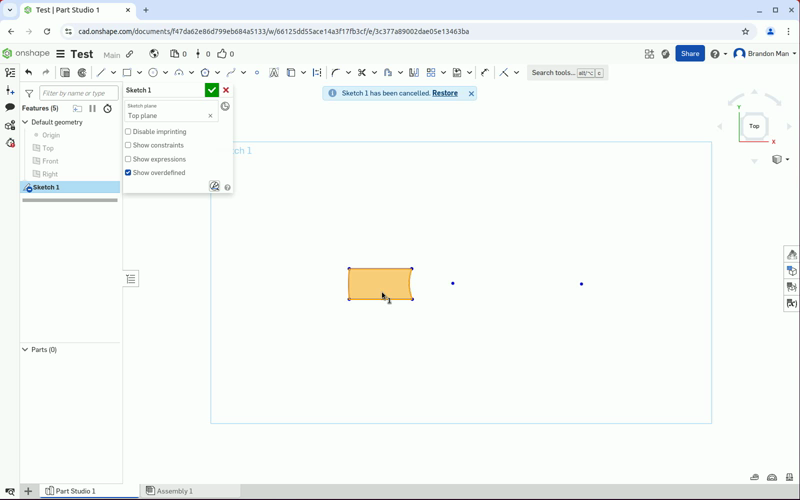
mouse_move(73, 352)
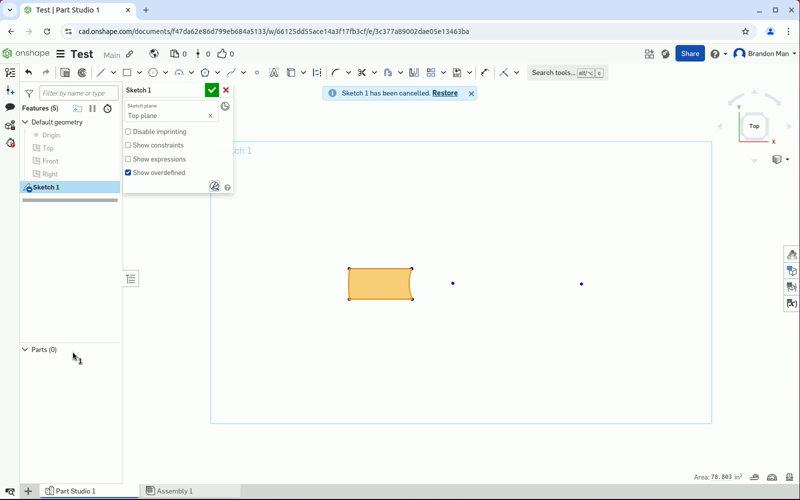
key(shift+y)
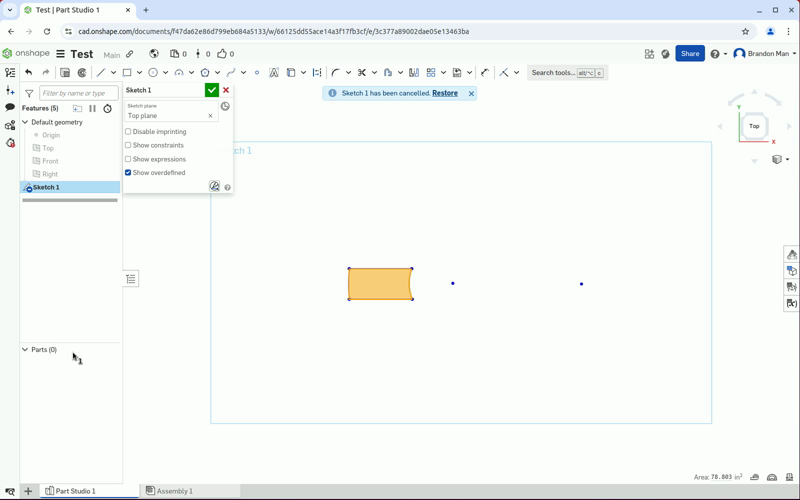
key(shift+e)
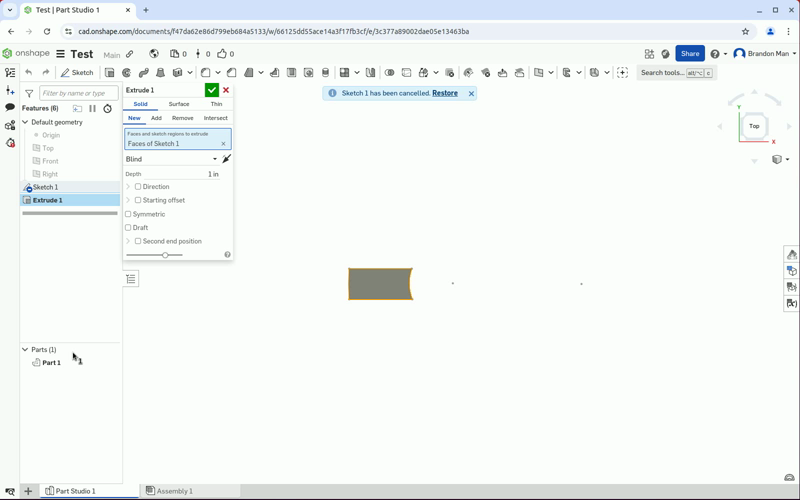
mouse_move(143, 106)
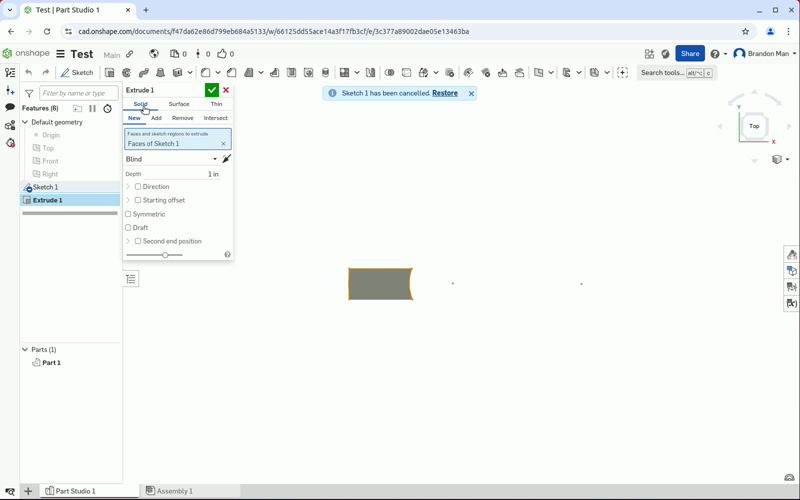
click(143, 106)
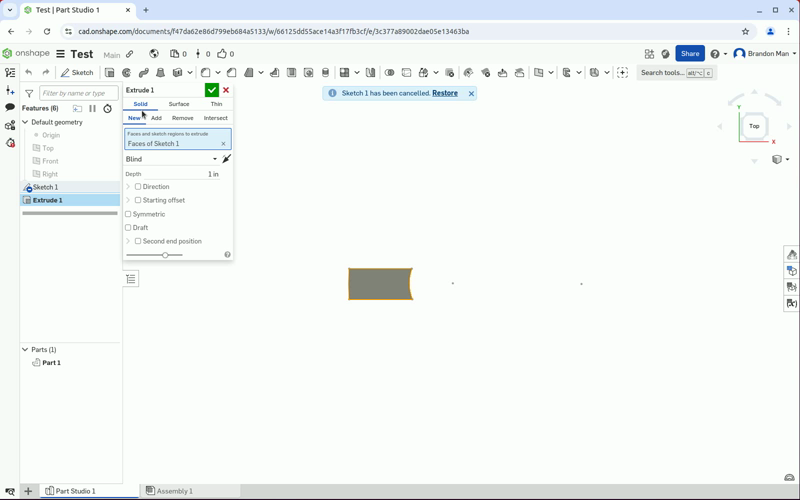
mouse_move(137, 120)
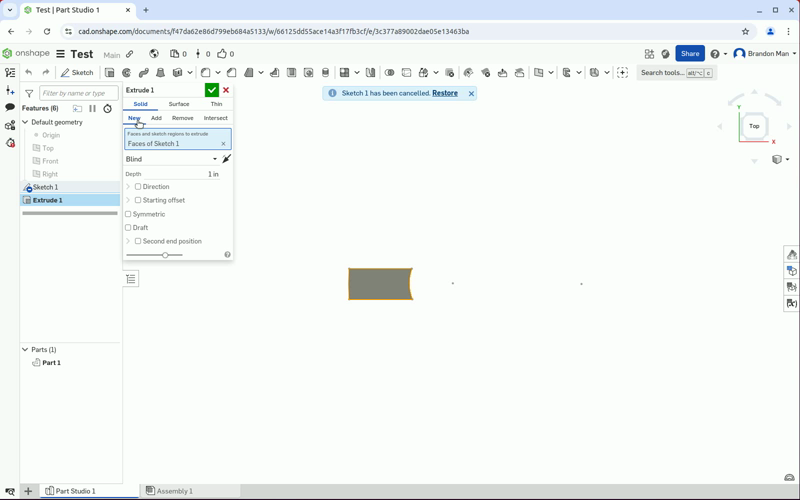
click(137, 120)
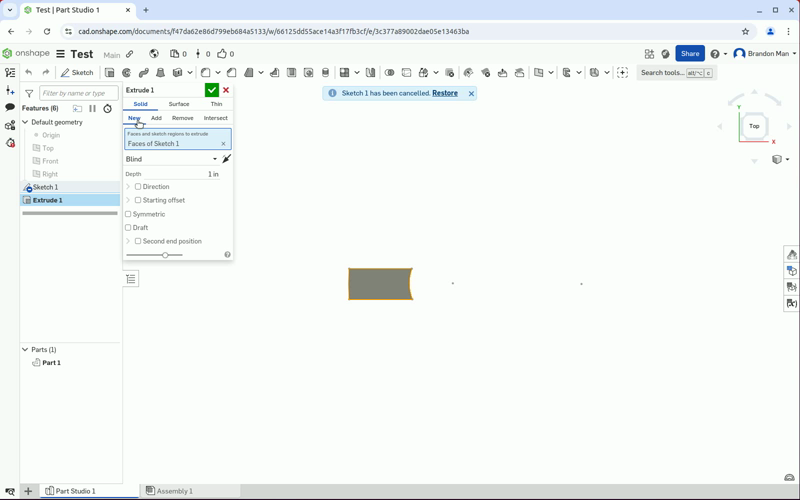
key(tab, 4)
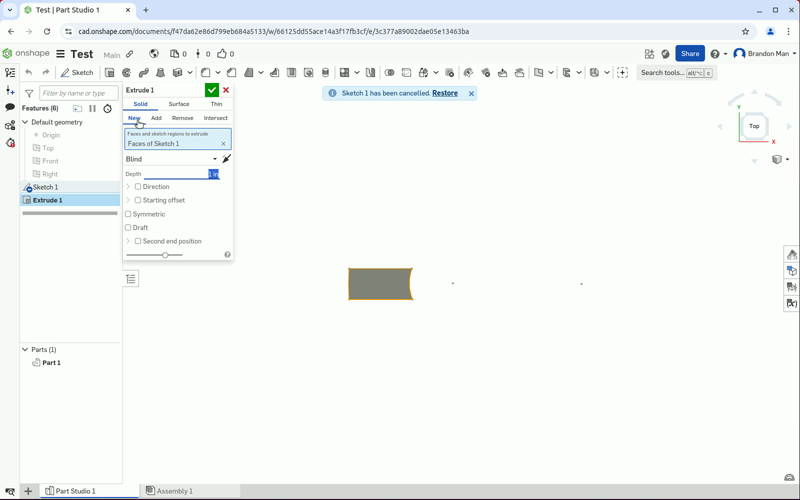
text(12.517)
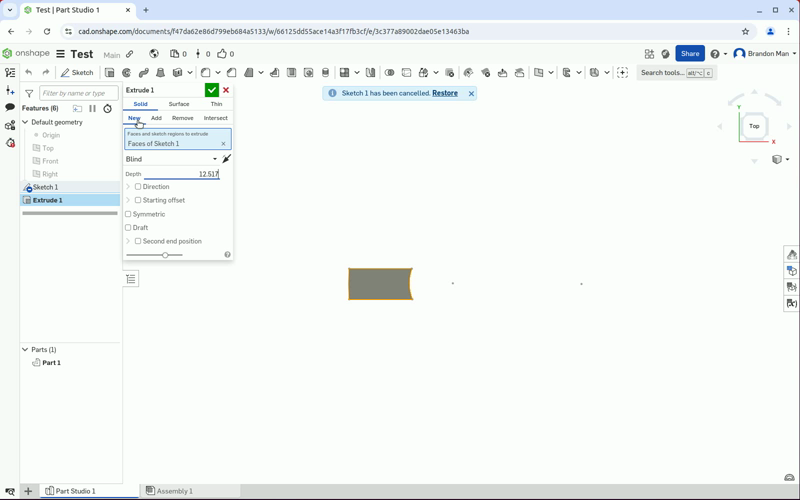
key(enter)
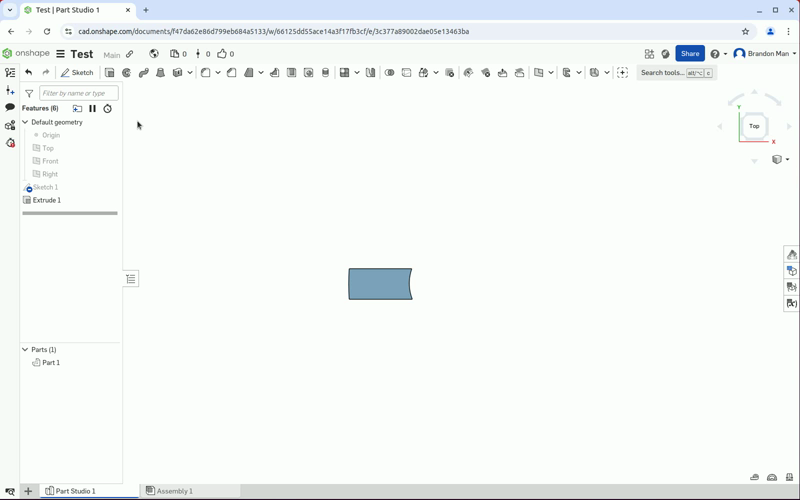
key(shift+h)
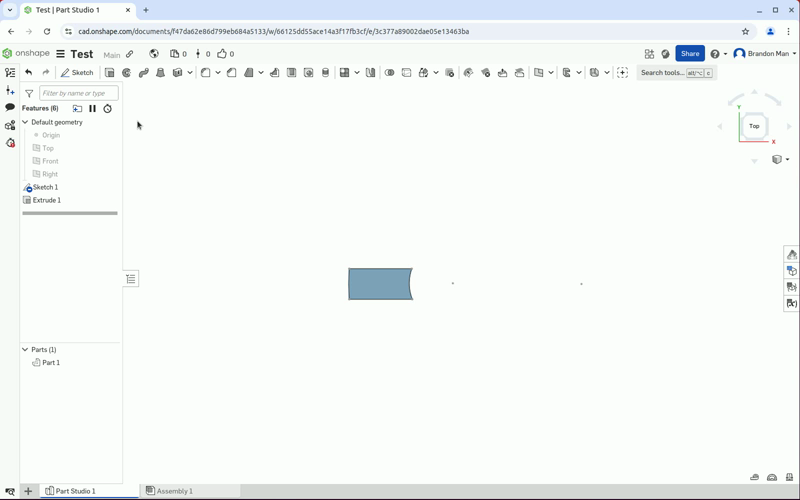
key(shift+h)
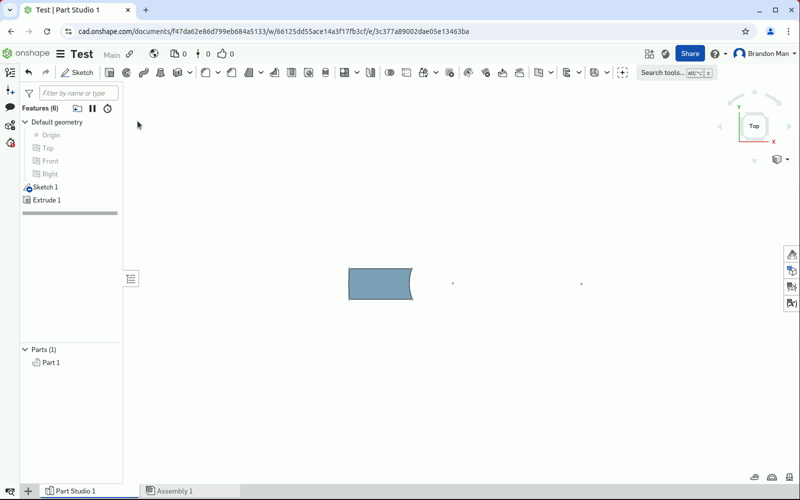
mouse_move(73, 189)
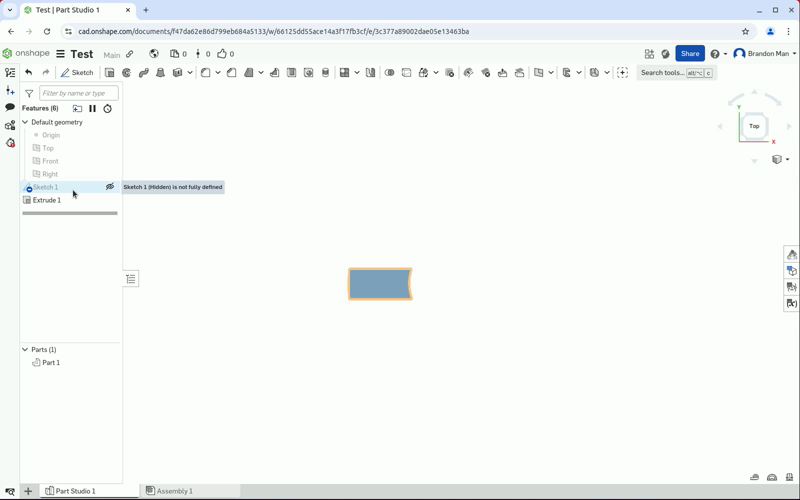
click(73, 189)
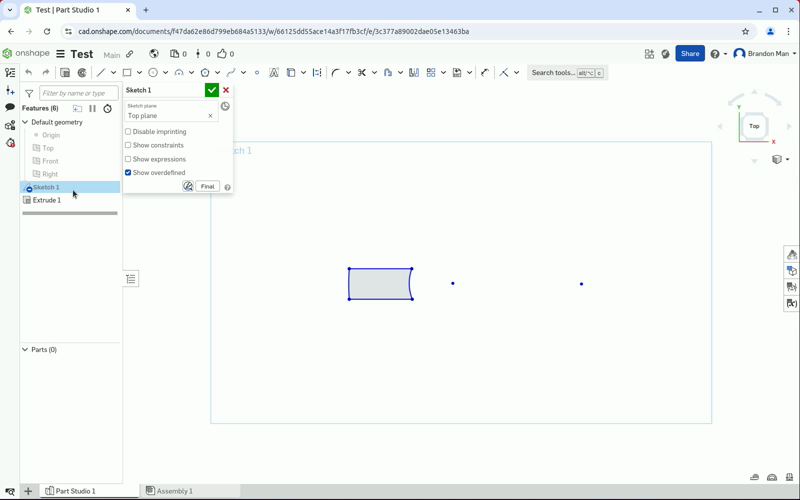
mouse_move(229, 92)
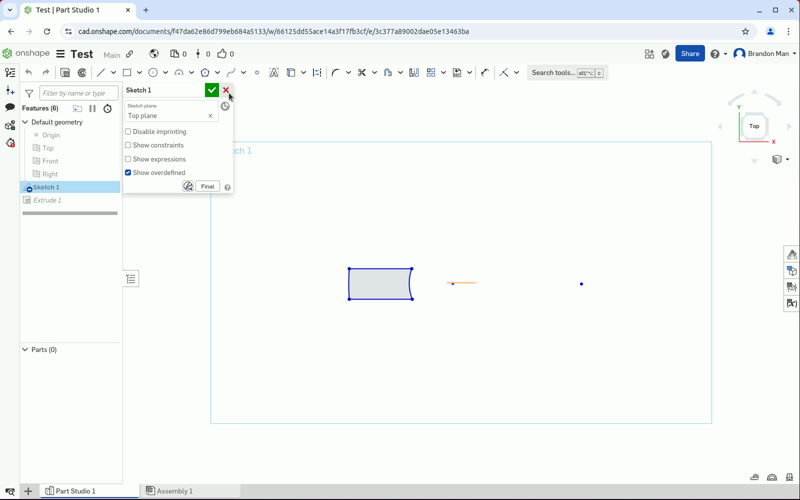
click(229, 92)
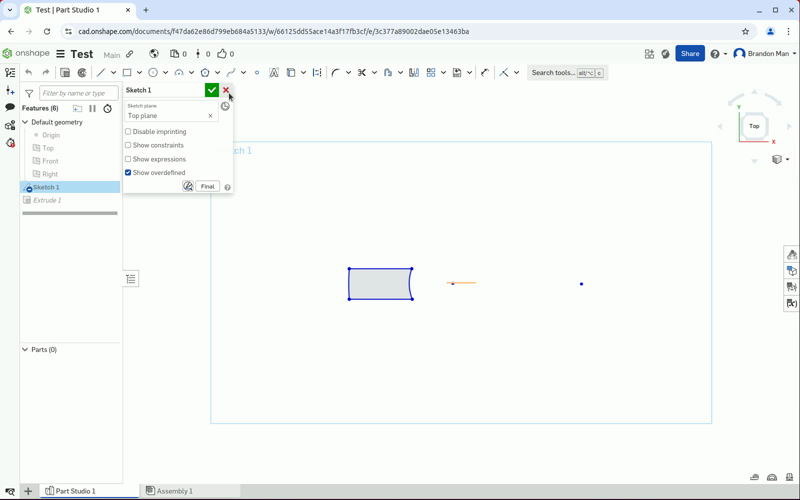
key(shift+s)
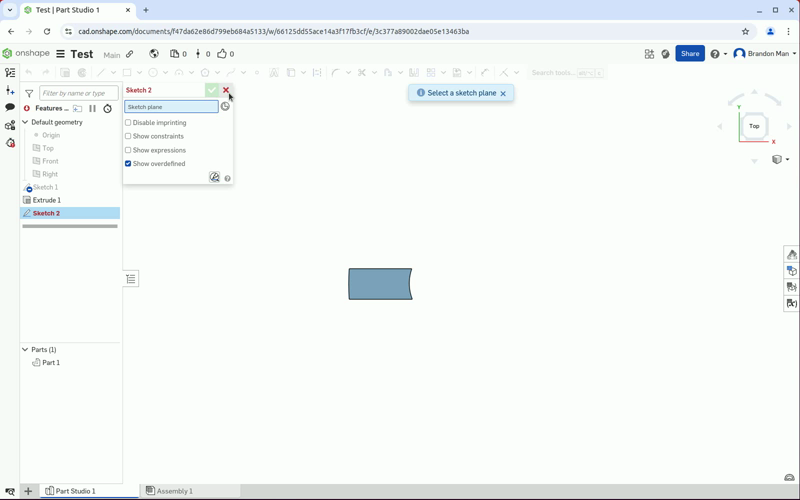
mouse_move(73, 150)
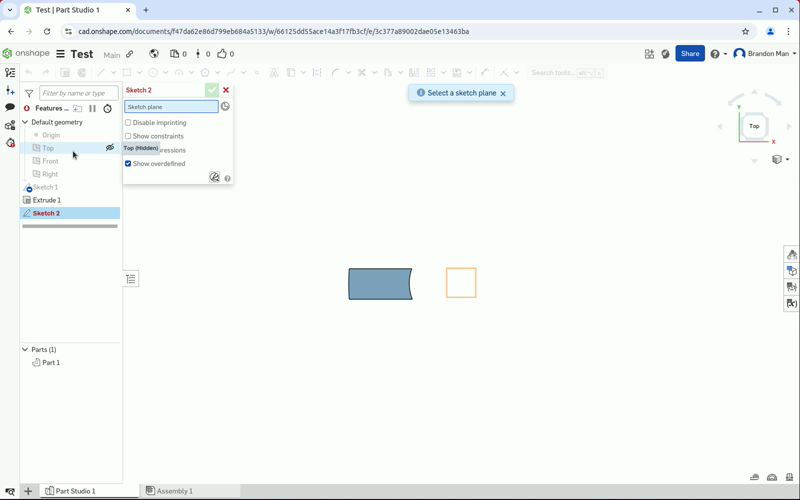
click(73, 150)
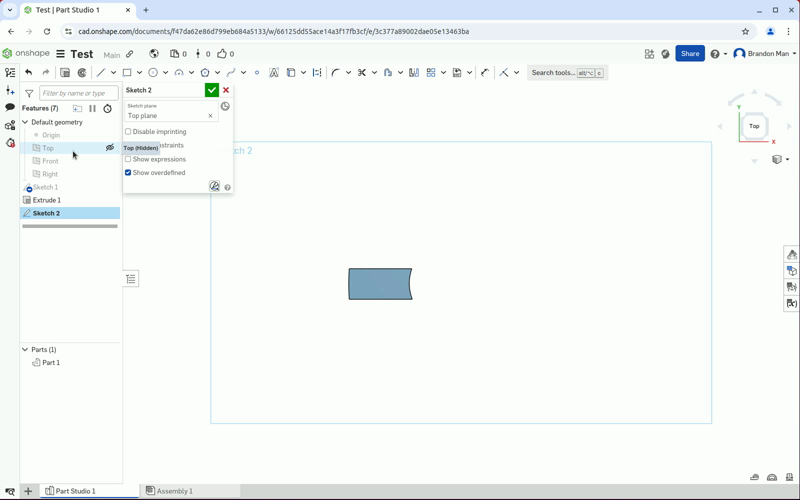
mouse_move(73, 352)
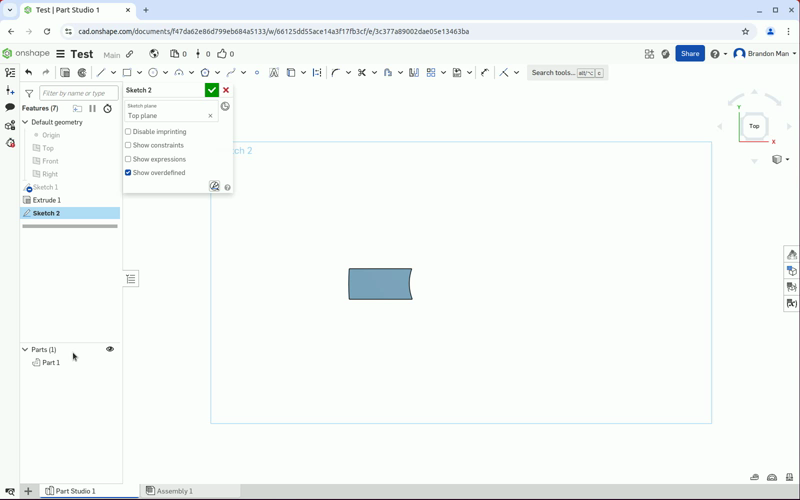
key(y)
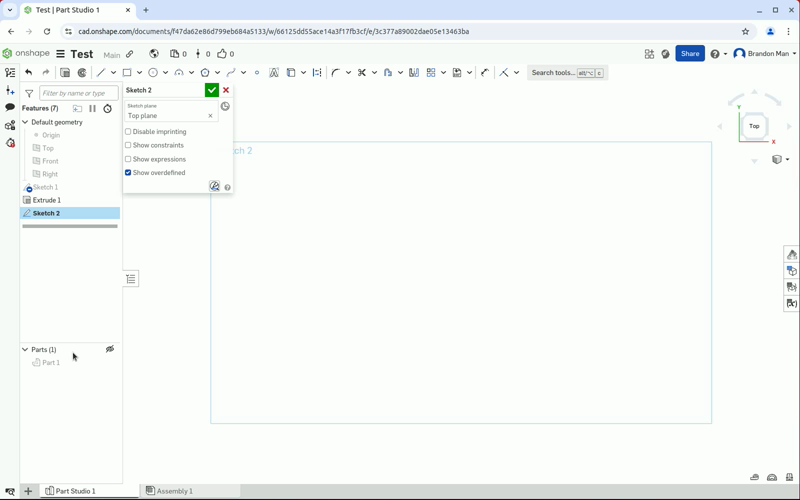
key(l)
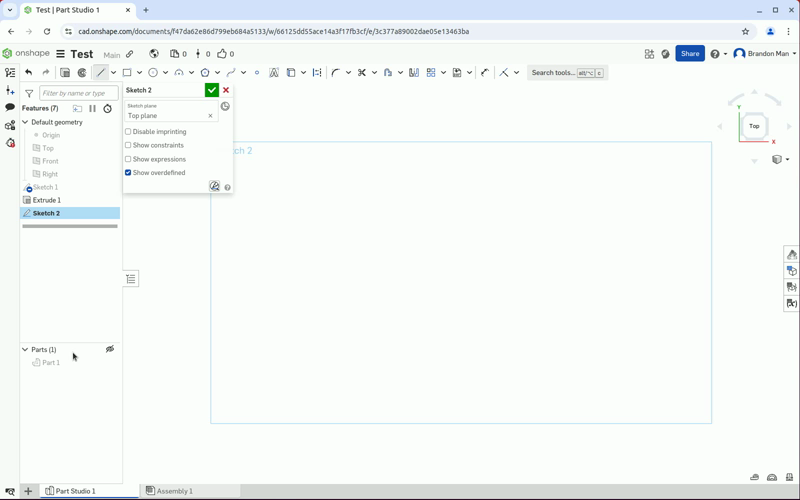
key_down(shift)
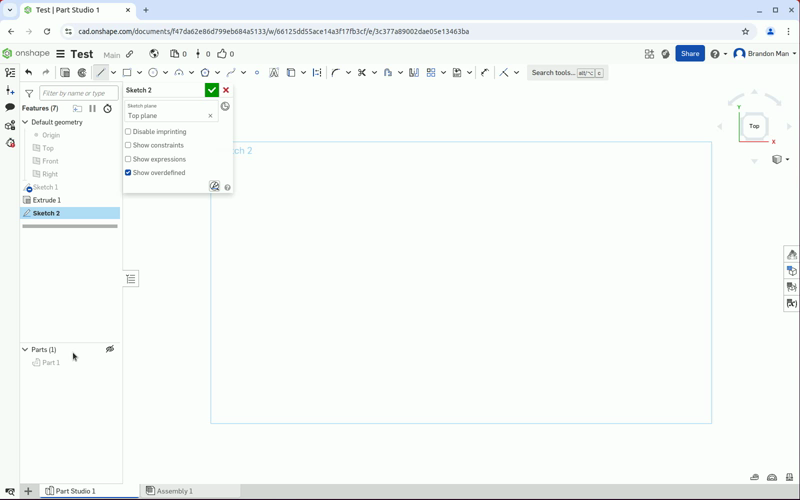
mouse_move(510, 299)
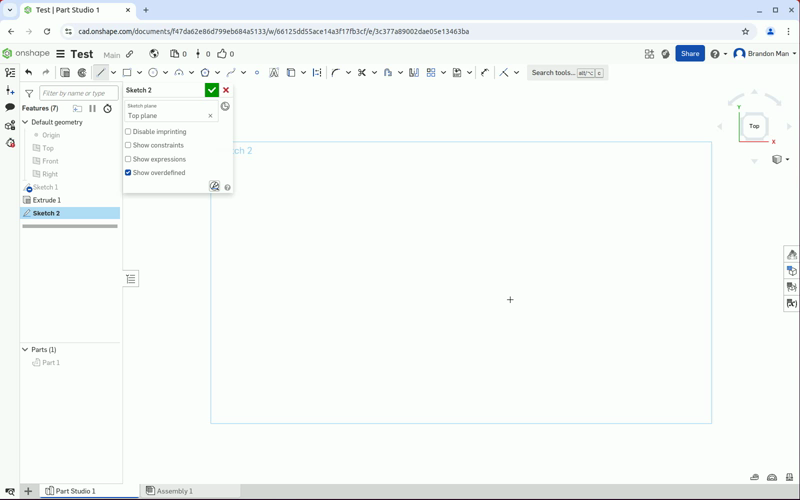
click(510, 299)
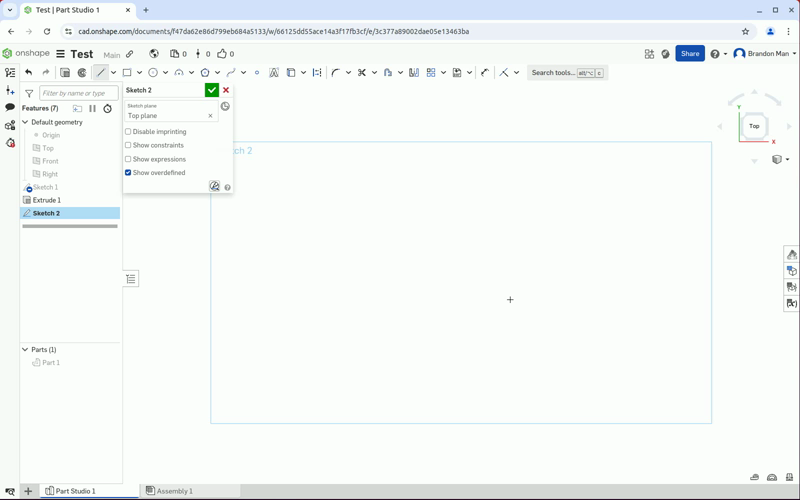
key_up(shift)
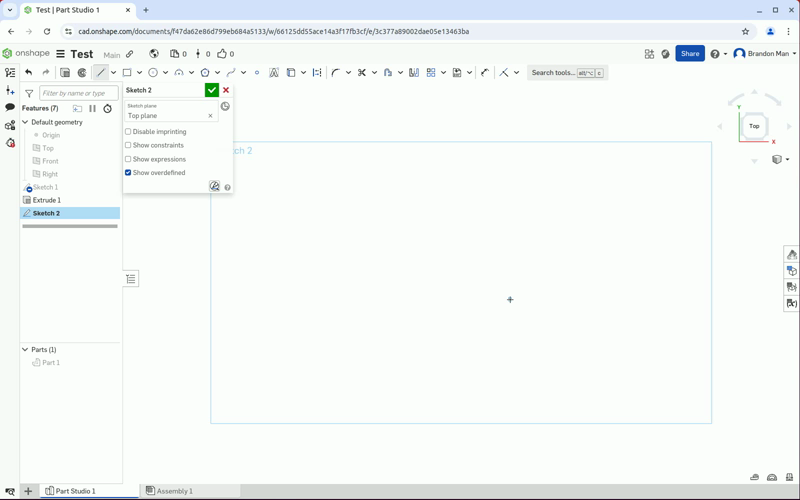
key_down(shift)
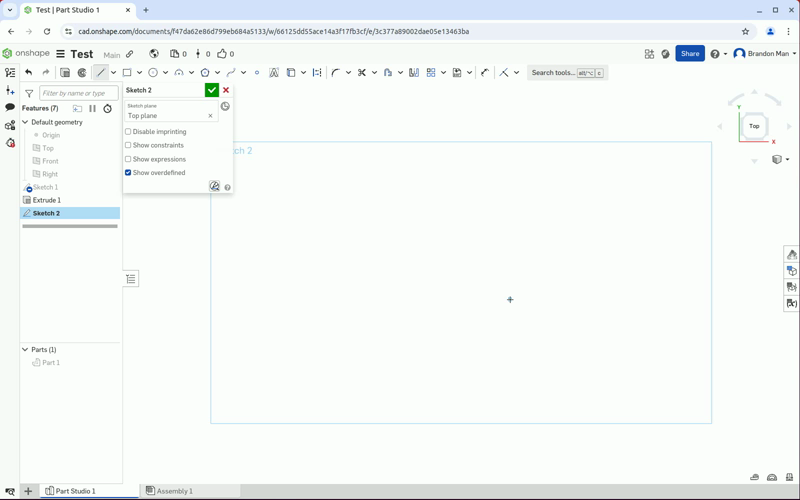
mouse_move(572, 299)
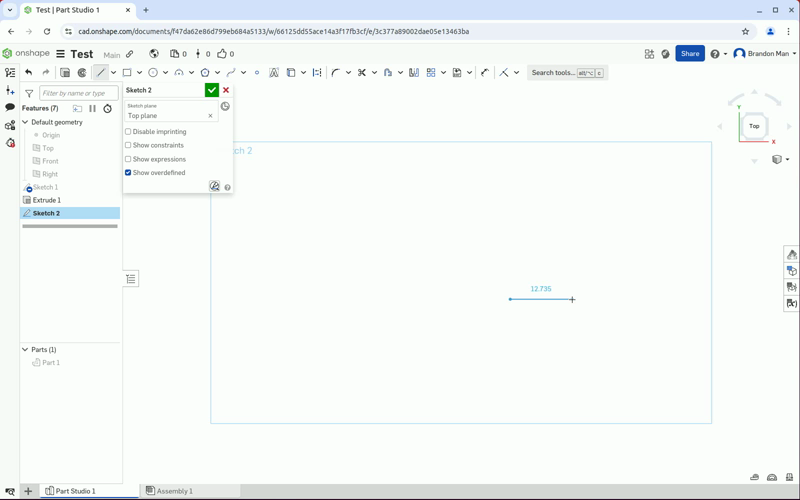
click(572, 299)
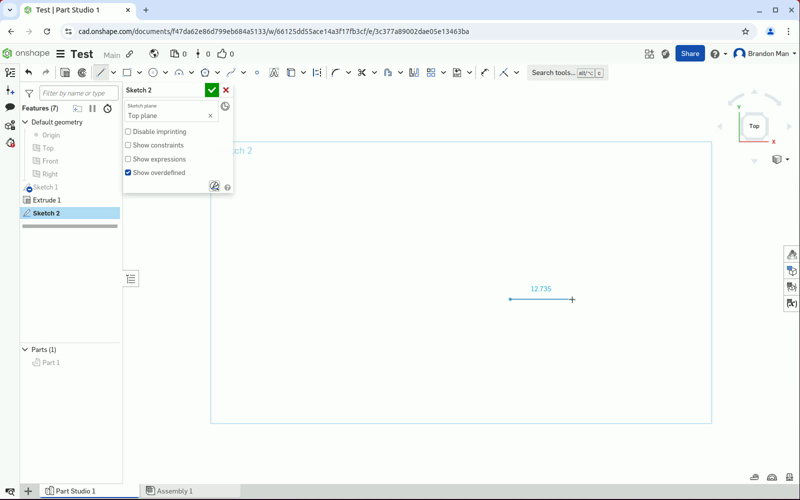
key_up(shift)
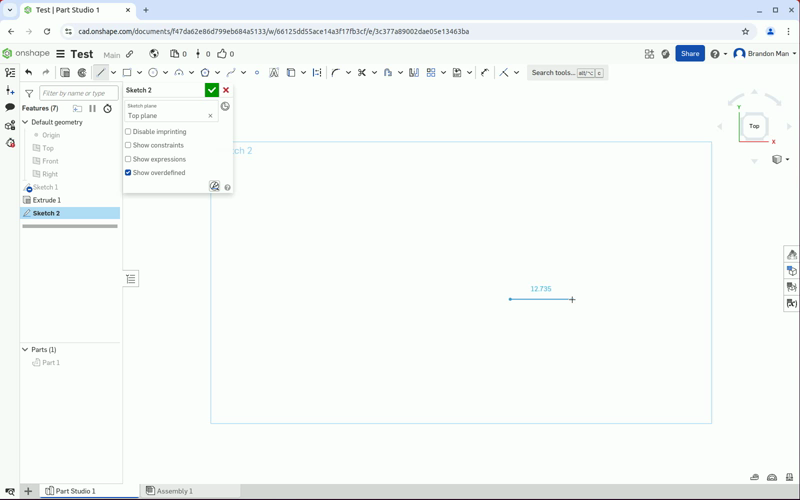
key(esc)
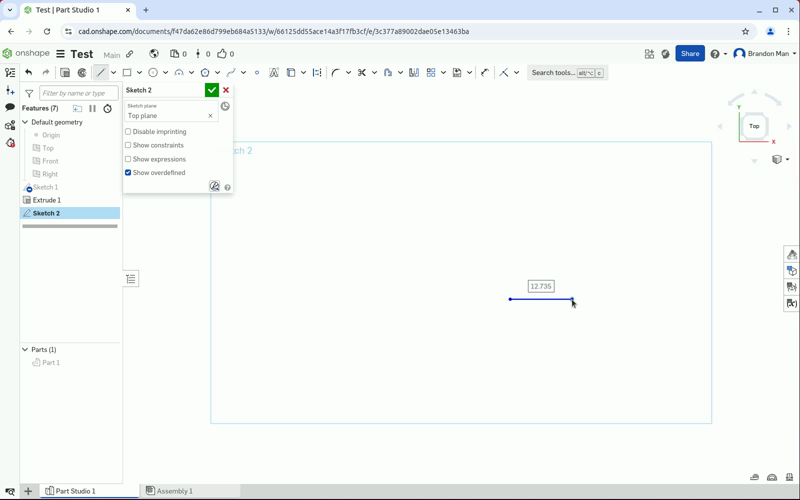
key(a)
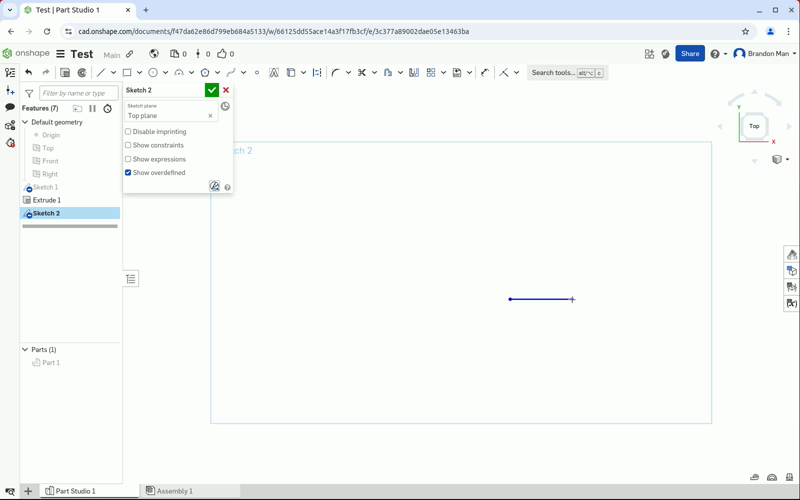
mouse_move(572, 299)
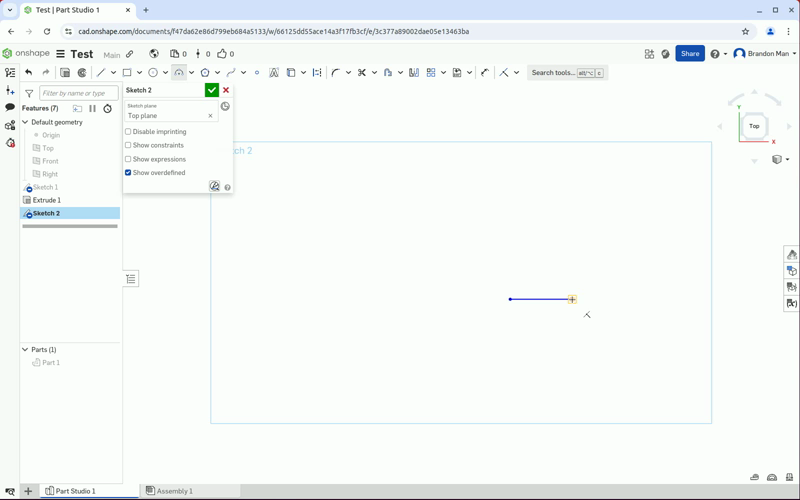
click(572, 299)
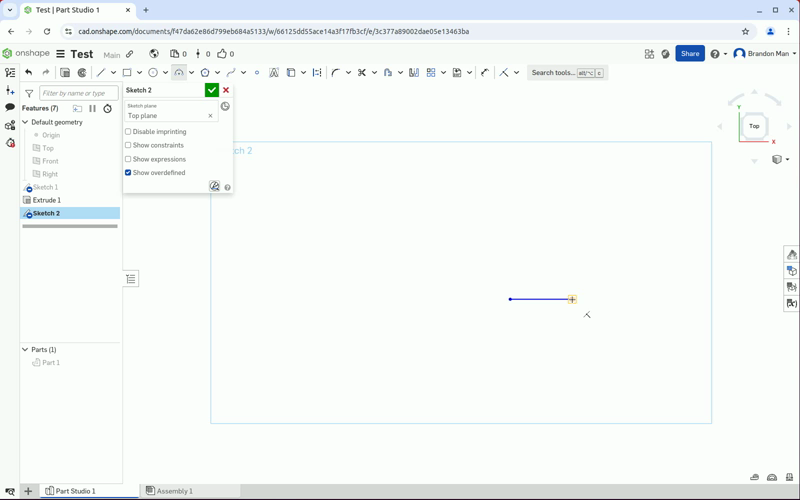
key_down(shift)
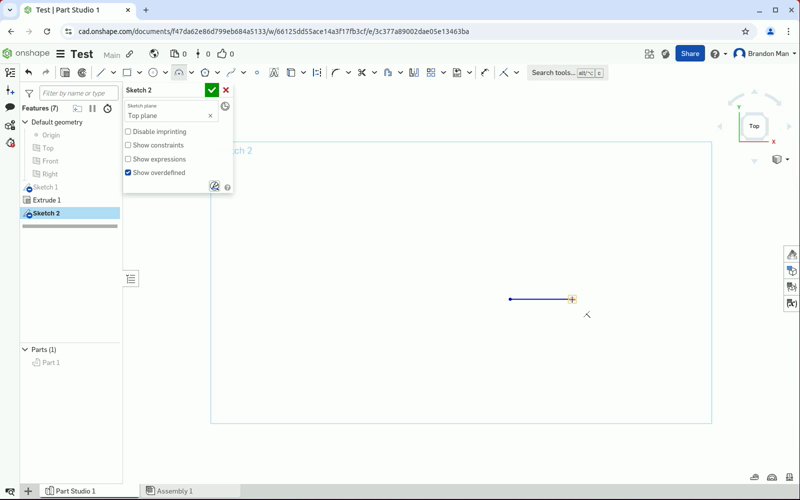
mouse_move(573, 267)
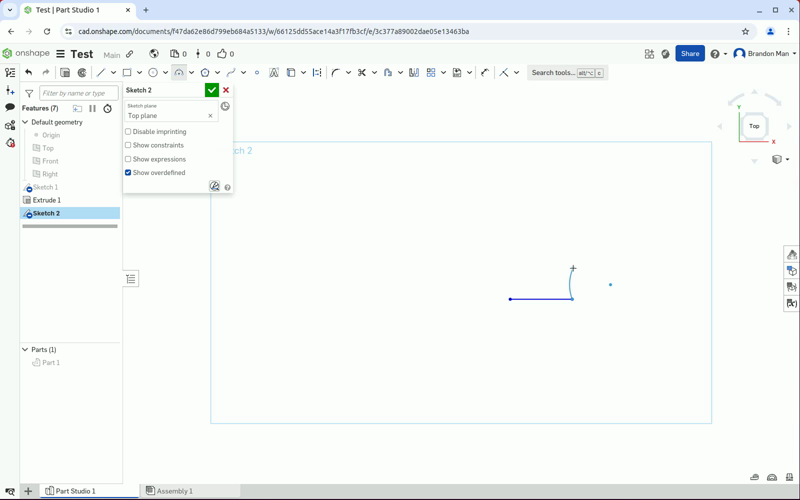
click(573, 267)
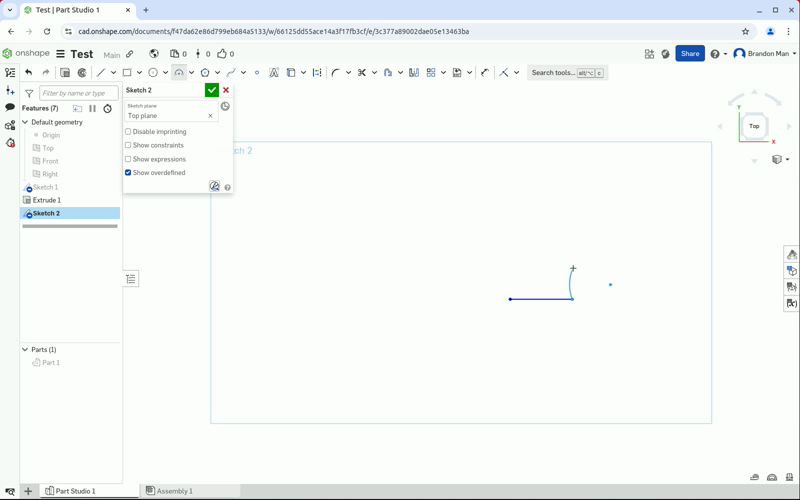
mouse_move(573, 283)
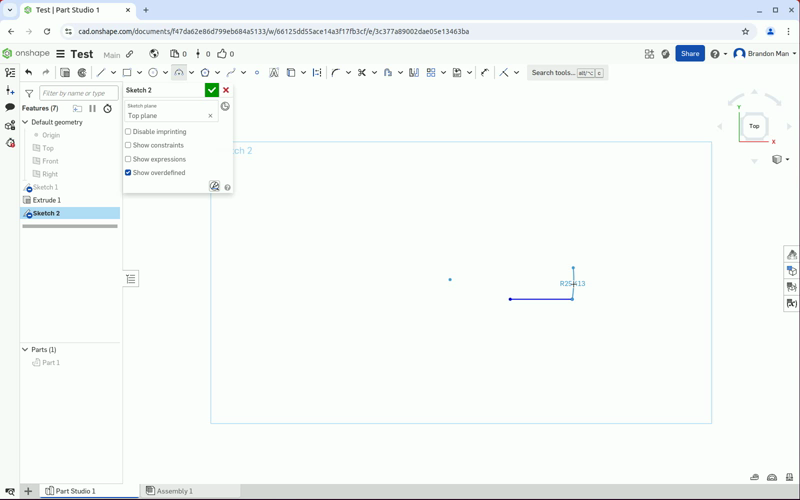
click(573, 283)
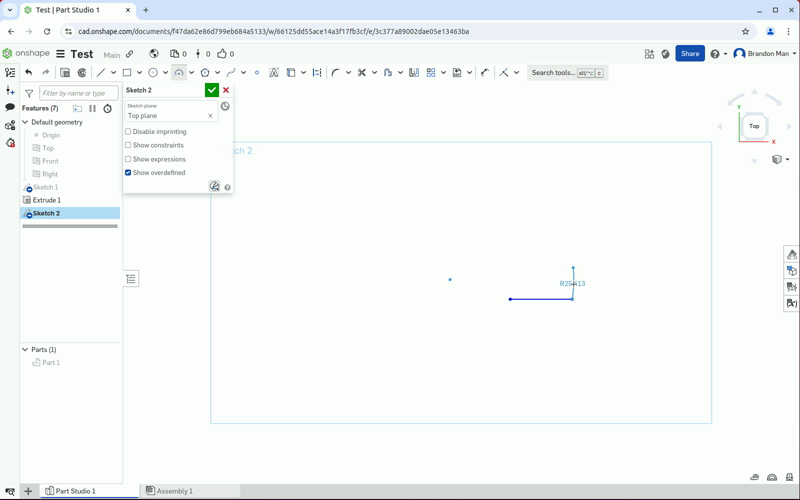
key_up(shift)
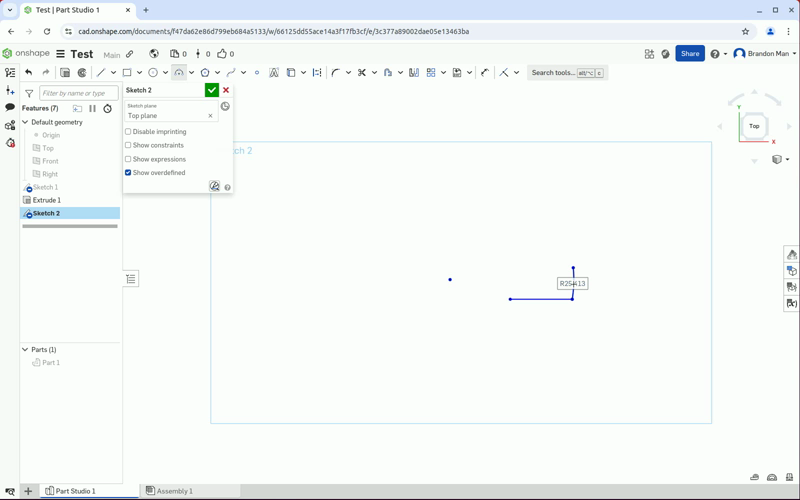
key(esc)
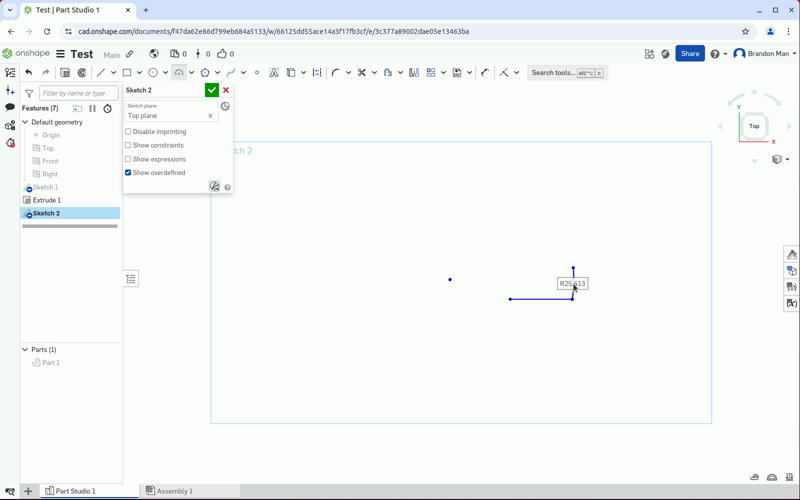
key(l)
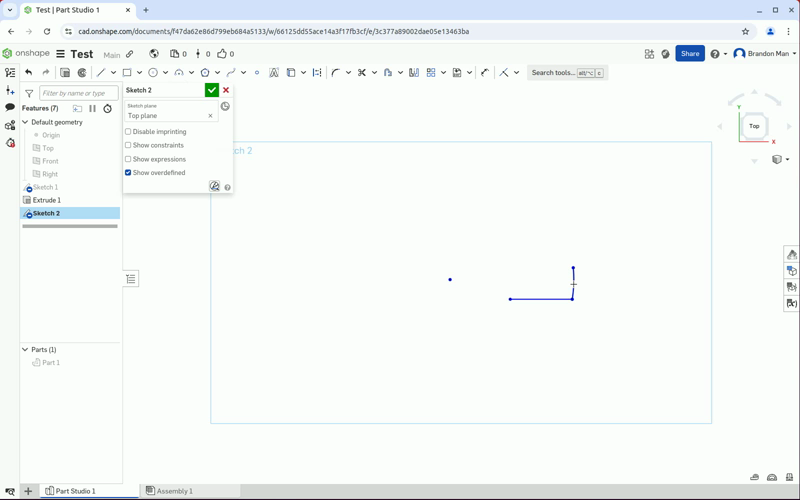
mouse_move(573, 267)
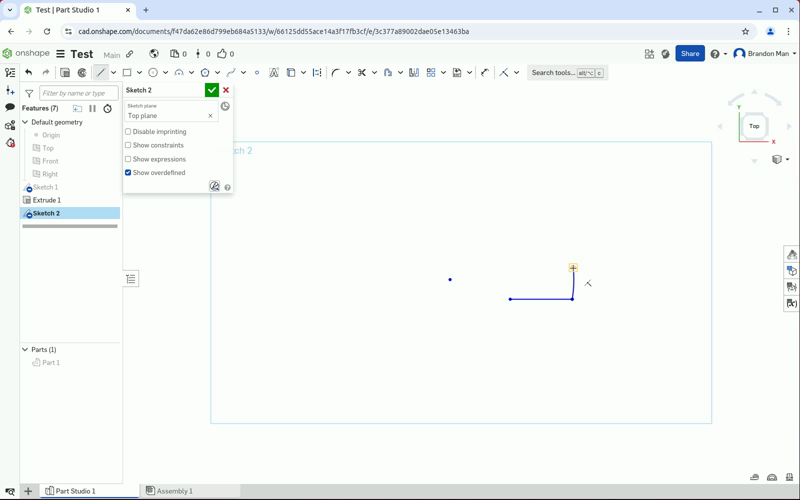
click(573, 267)
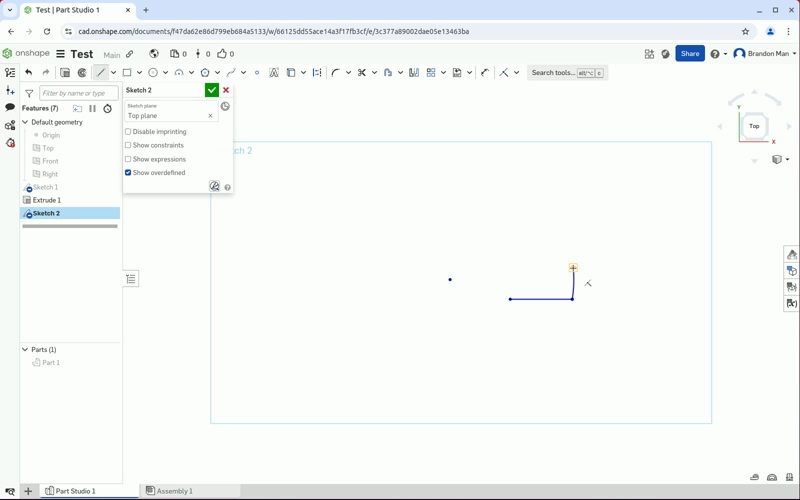
key_down(shift)
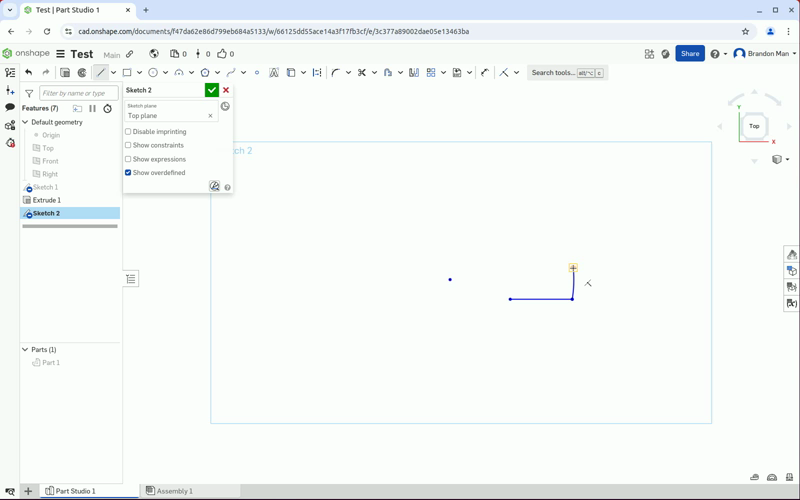
mouse_move(510, 267)
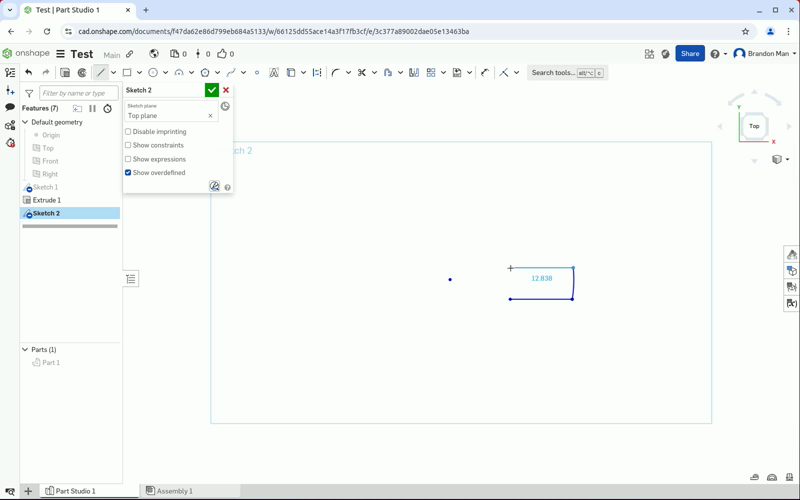
click(510, 267)
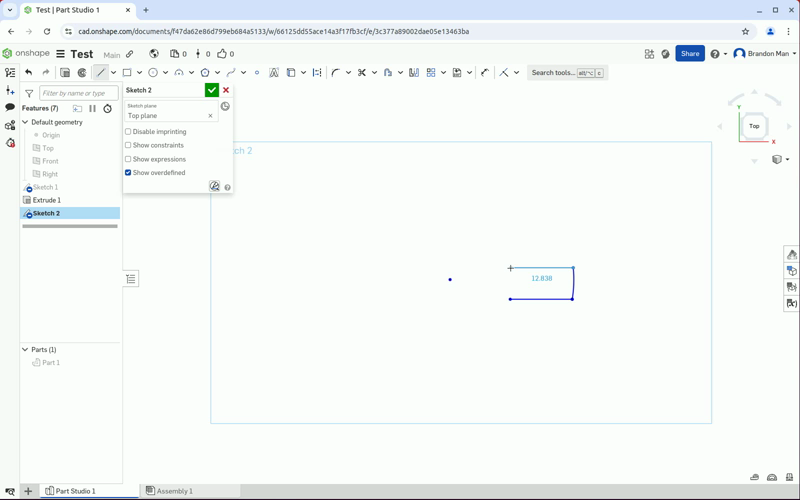
key_up(shift)
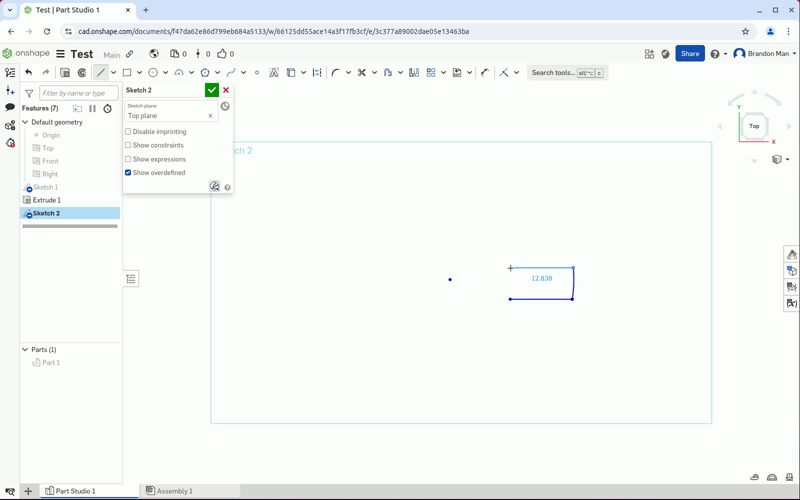
key(esc)
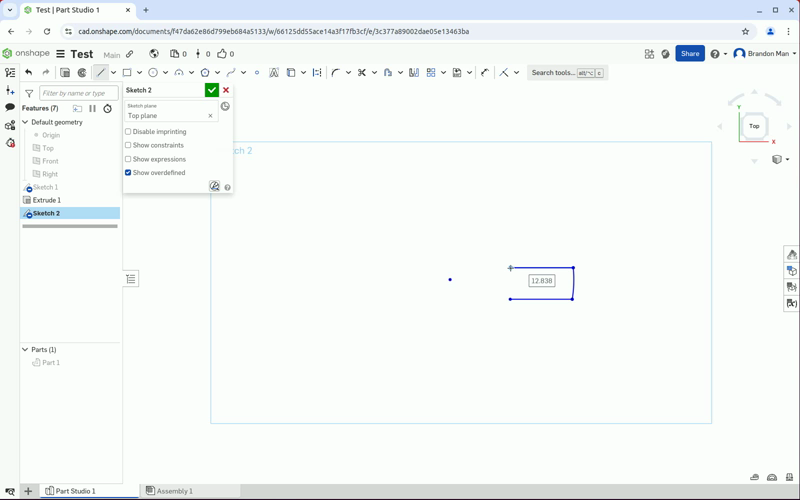
key(a)
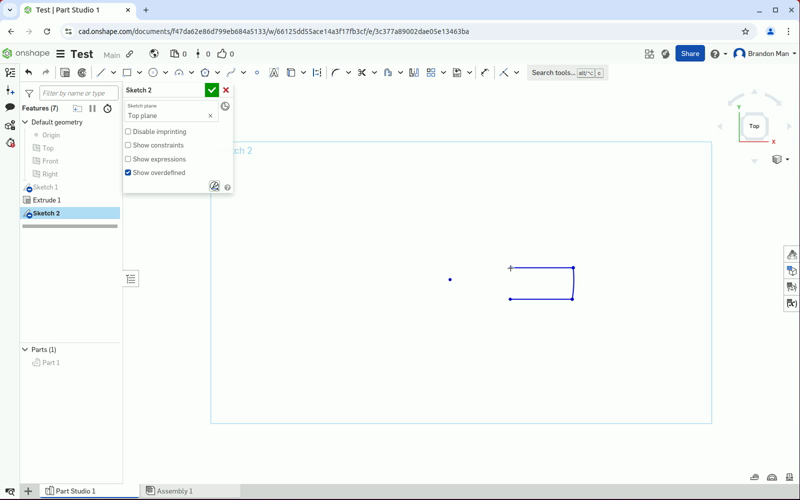
mouse_move(510, 267)
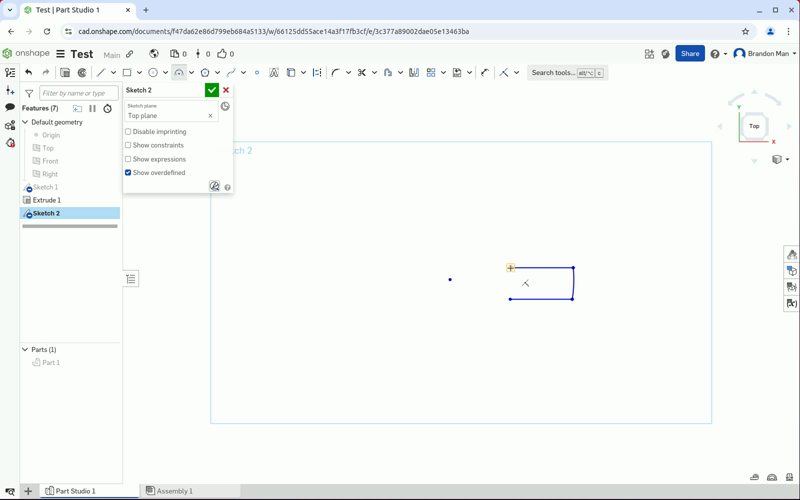
click(510, 267)
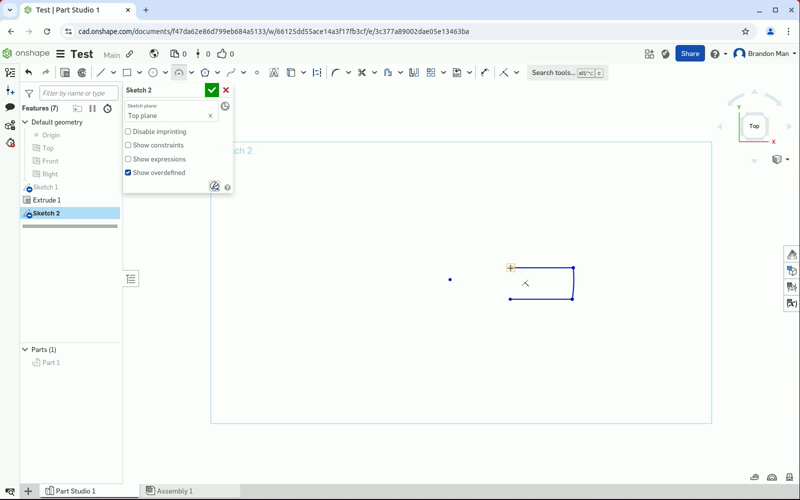
mouse_move(510, 299)
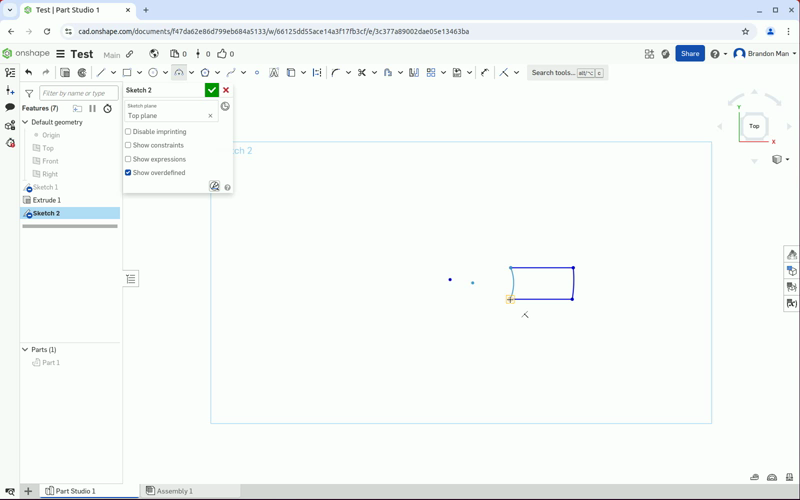
click(510, 299)
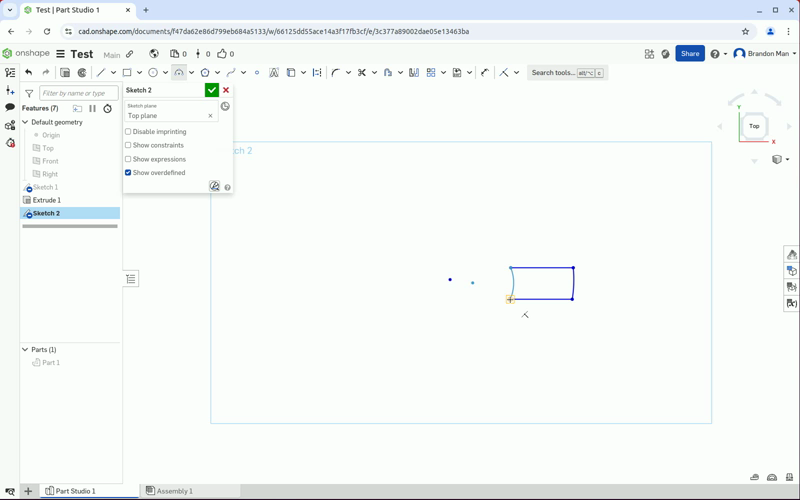
key_down(shift)
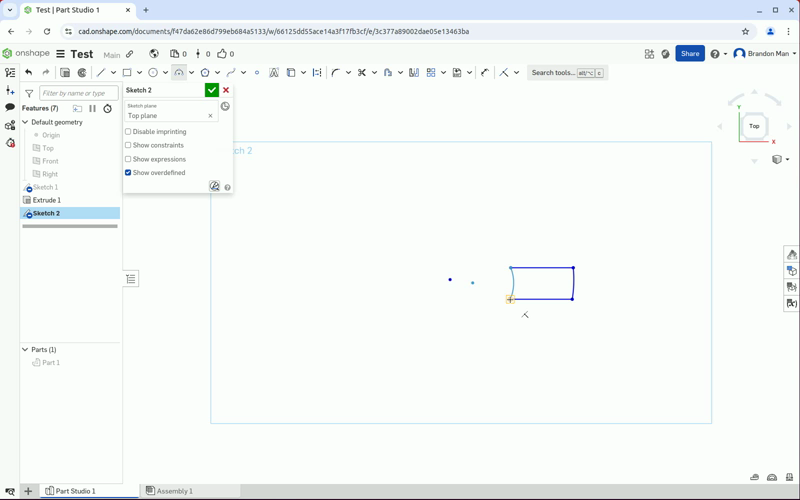
mouse_move(512, 283)
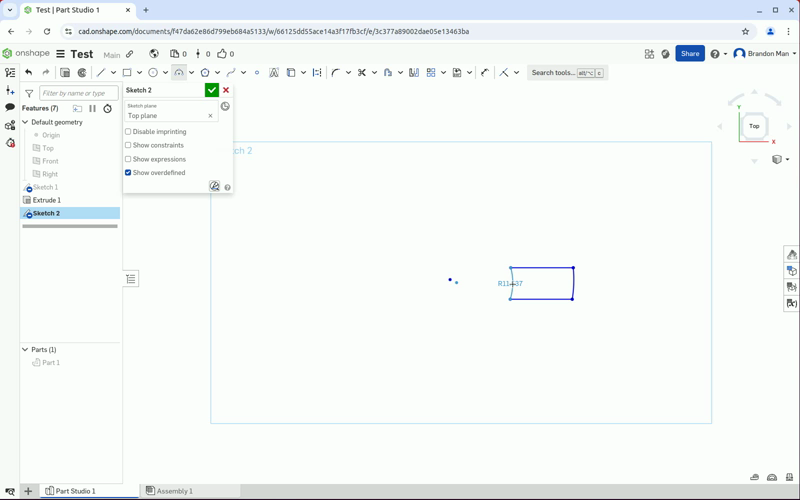
click(512, 283)
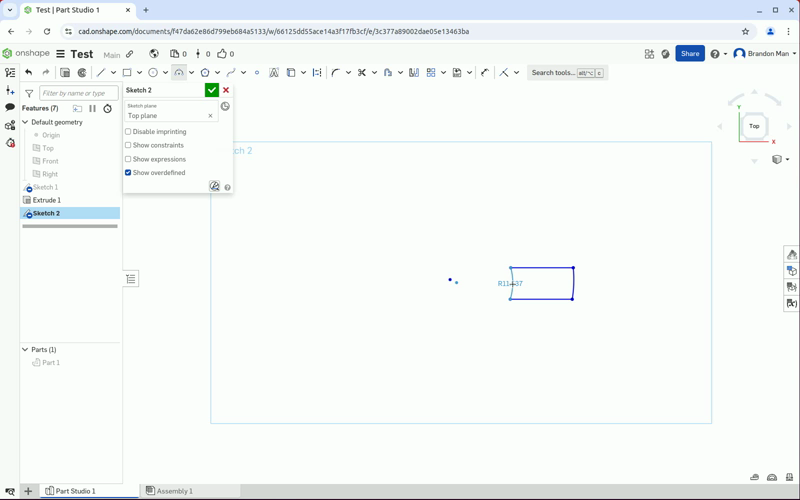
key_up(shift)
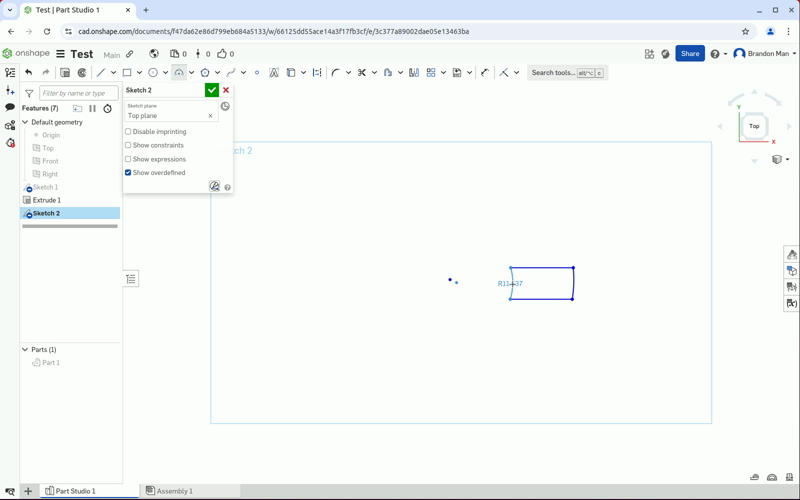
key(esc)
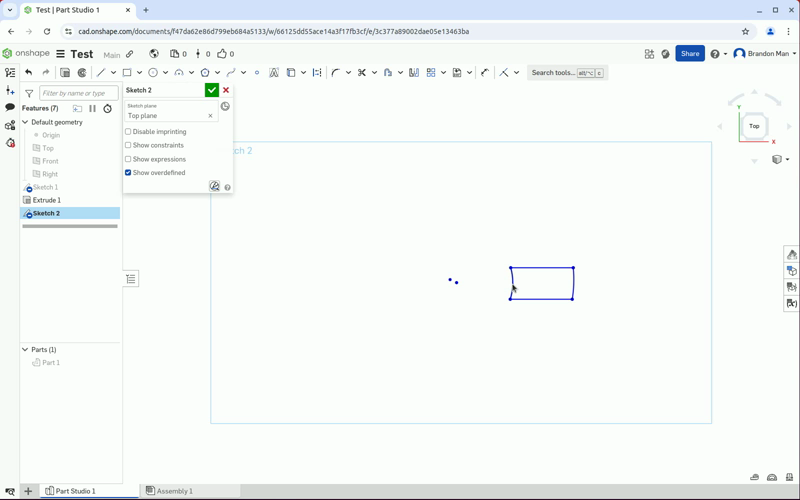
mouse_move(515, 280)
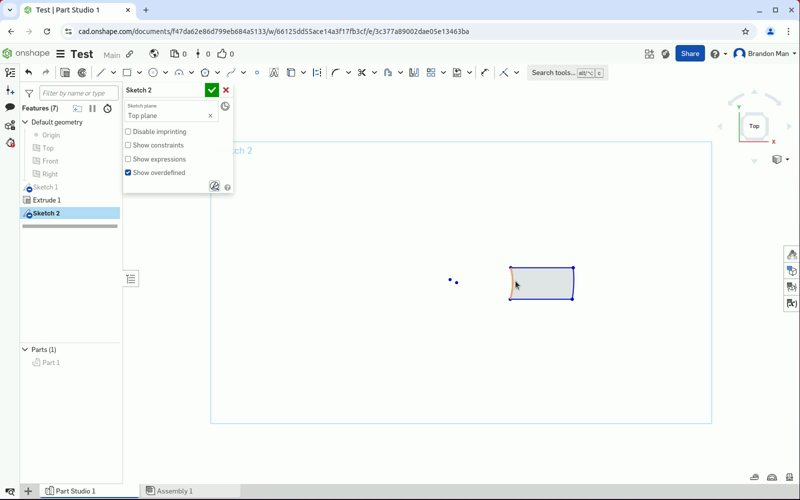
click(515, 280)
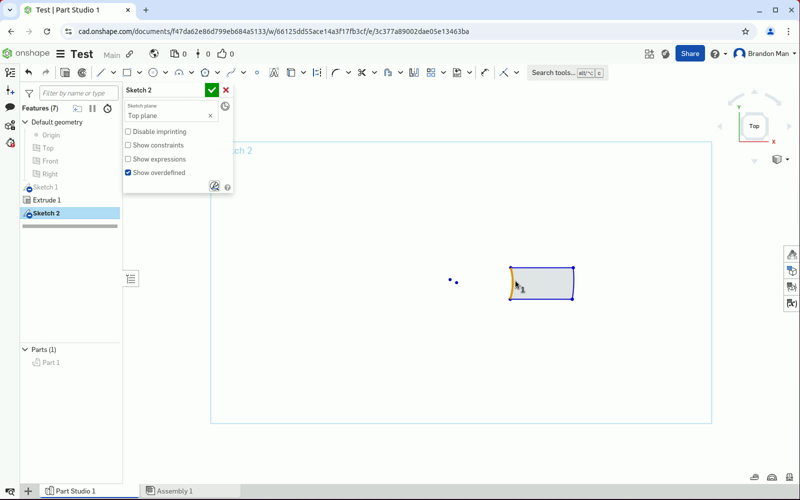
mouse_move(73, 352)
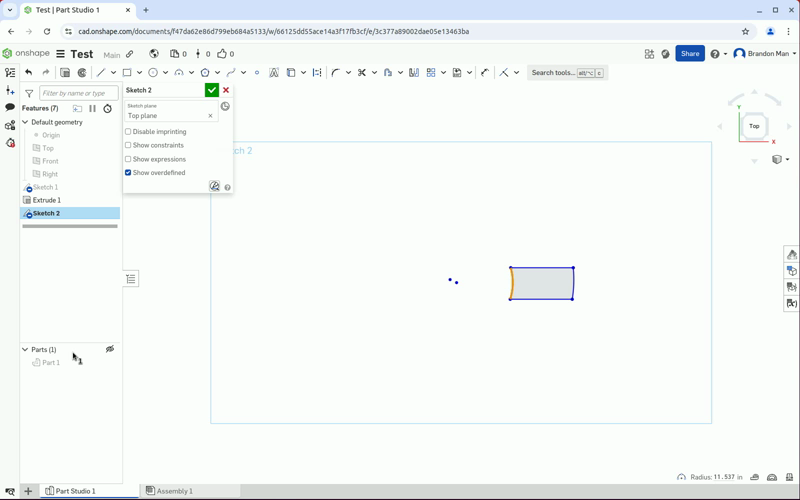
key(shift+y)
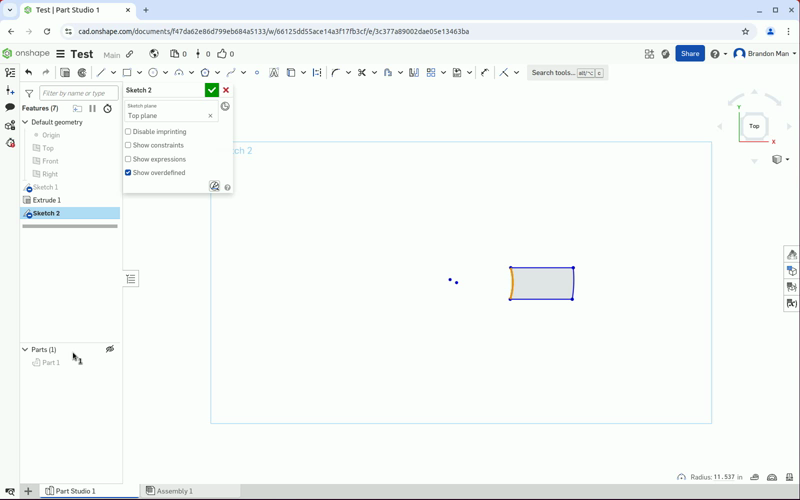
key(shift+e)
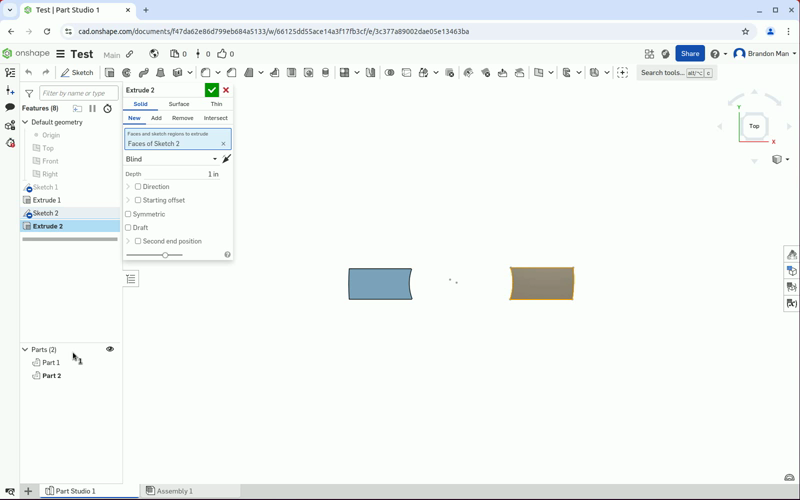
mouse_move(143, 106)
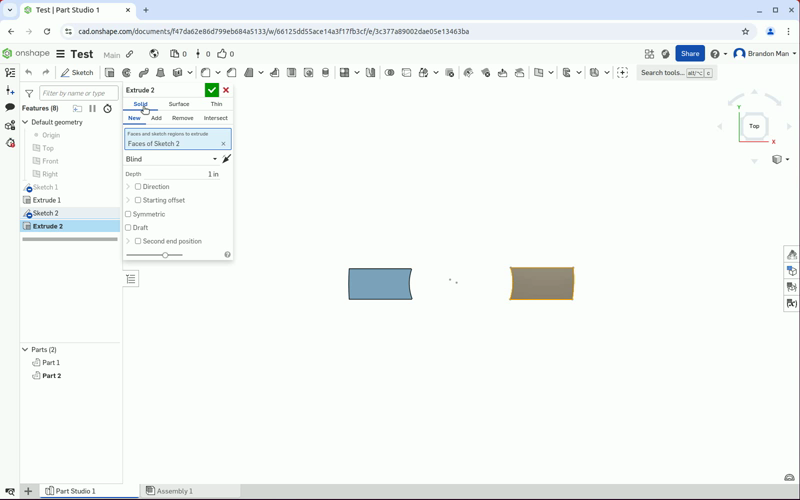
click(143, 106)
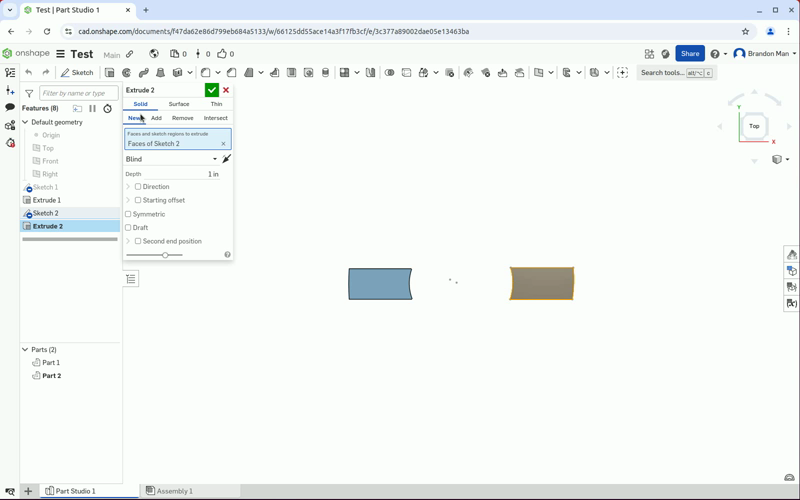
mouse_move(137, 120)
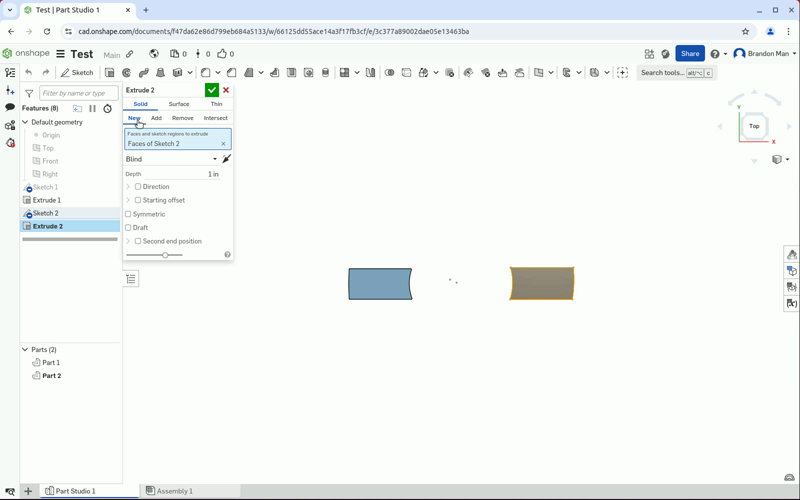
click(137, 120)
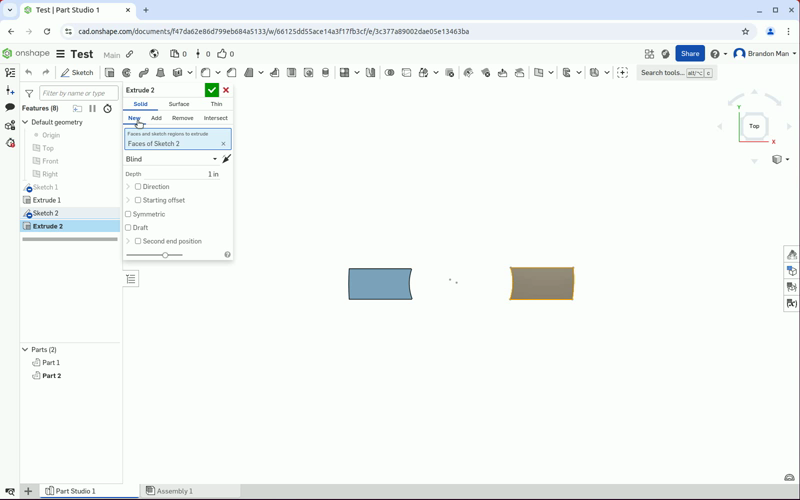
key(tab, 4)
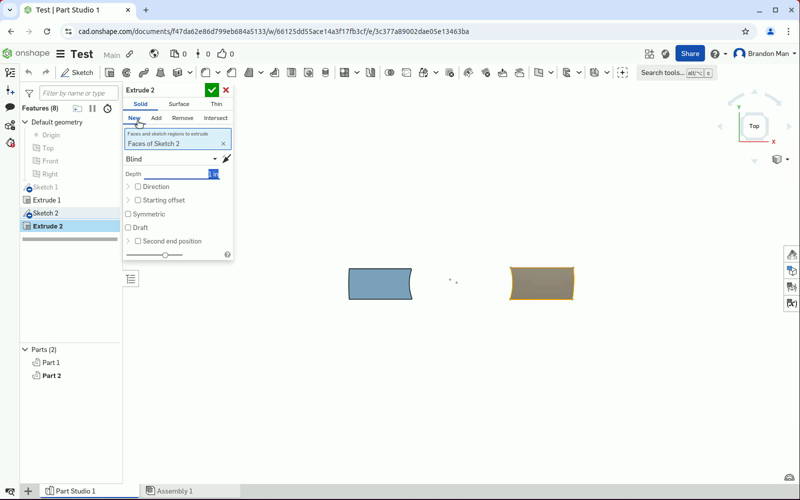
text(12.517)
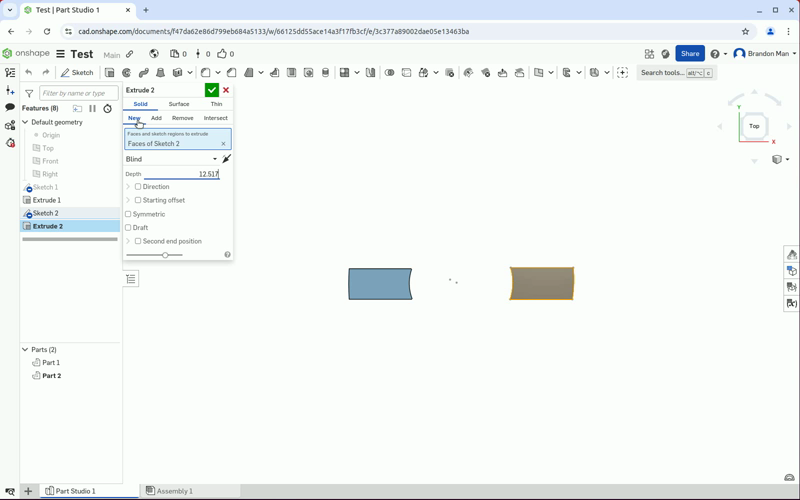
key(enter)
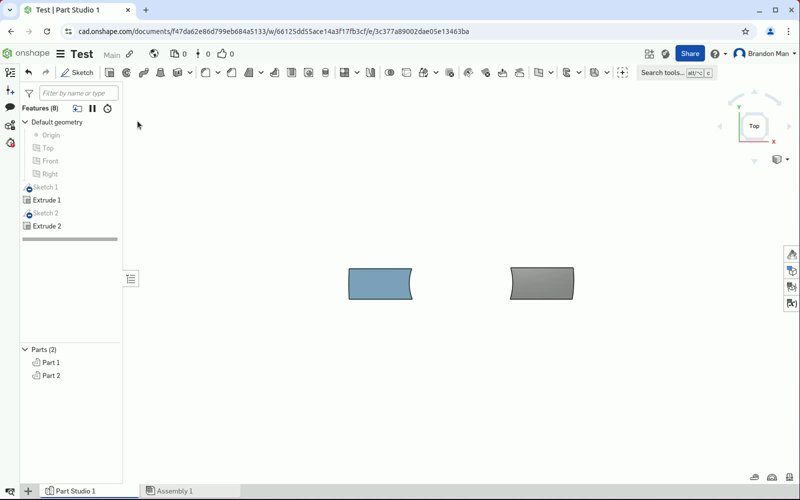
key(shift+h)
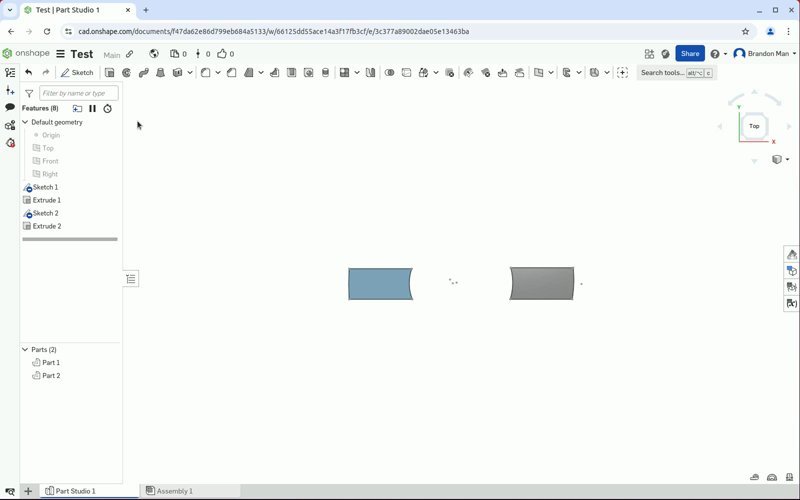
key(shift+h)
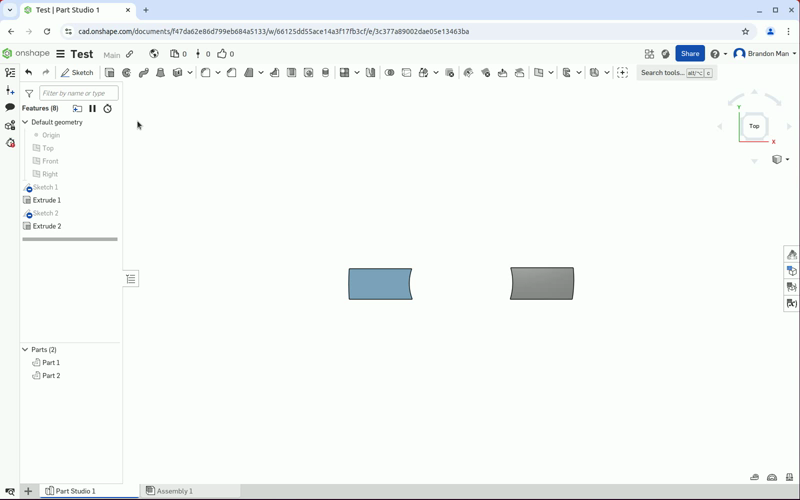
mouse_move(73, 189)
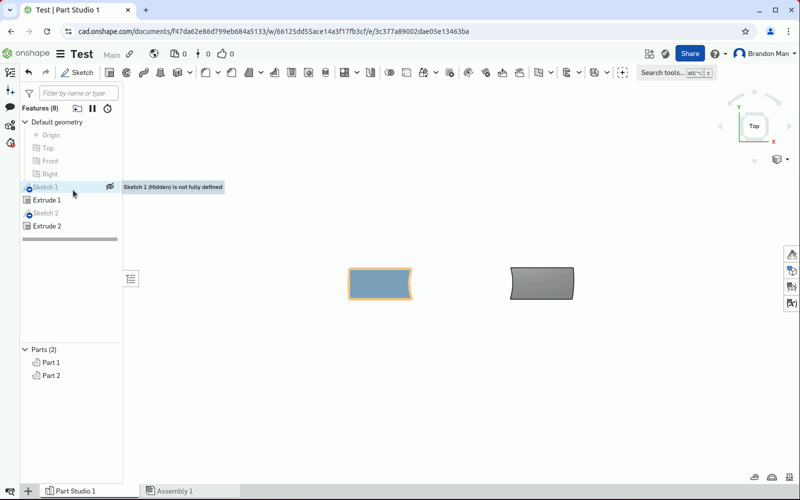
click(73, 189)
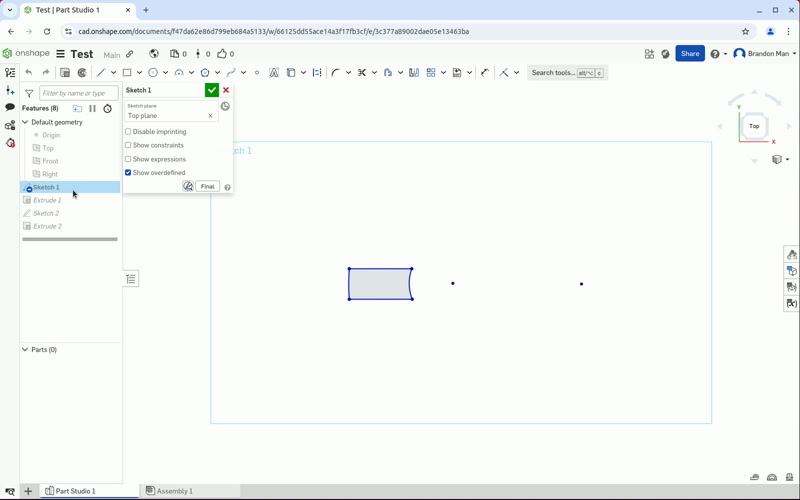
mouse_move(229, 92)
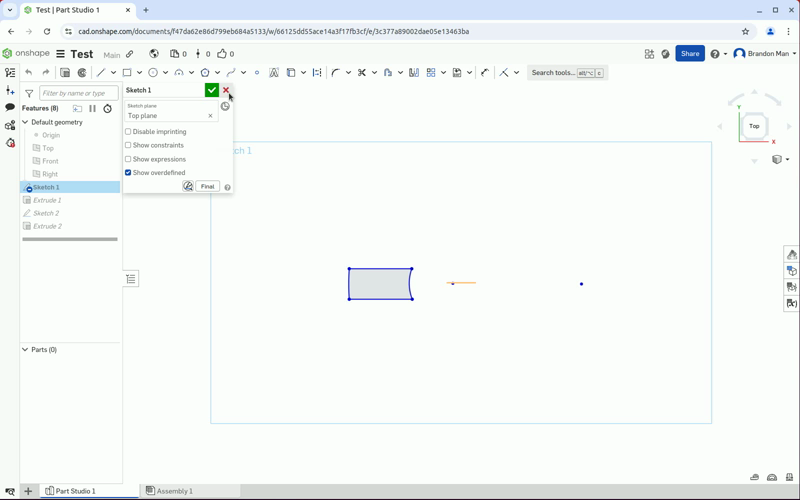
click(229, 92)
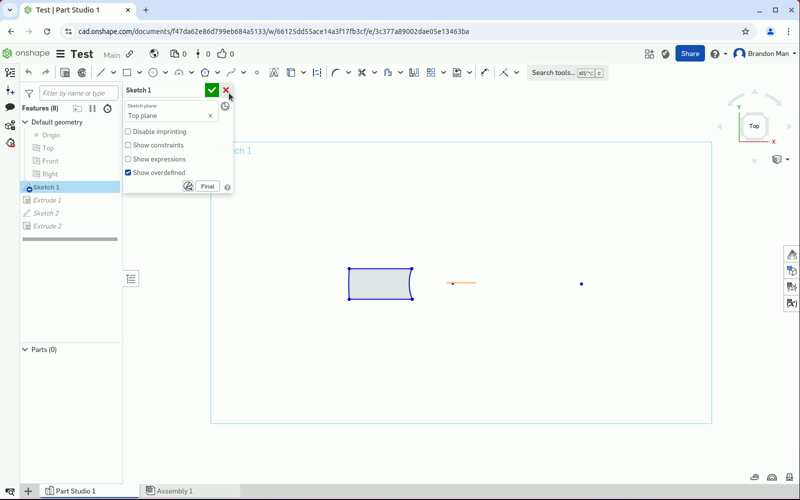
key(shift+s)
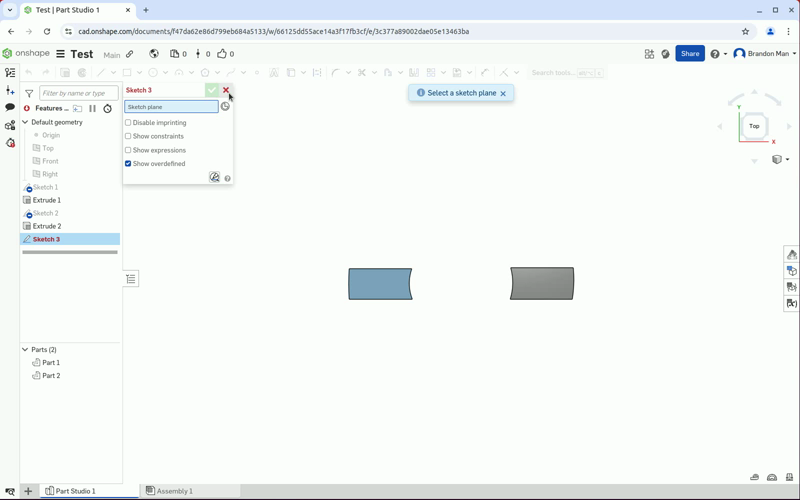
mouse_move(73, 150)
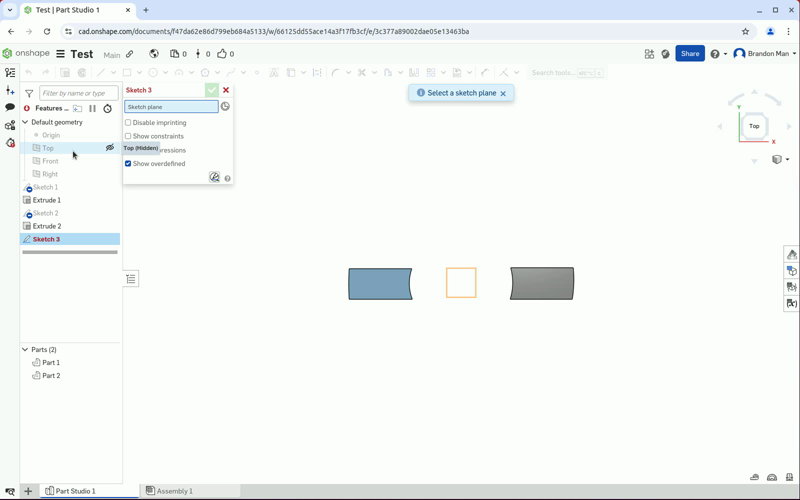
click(73, 150)
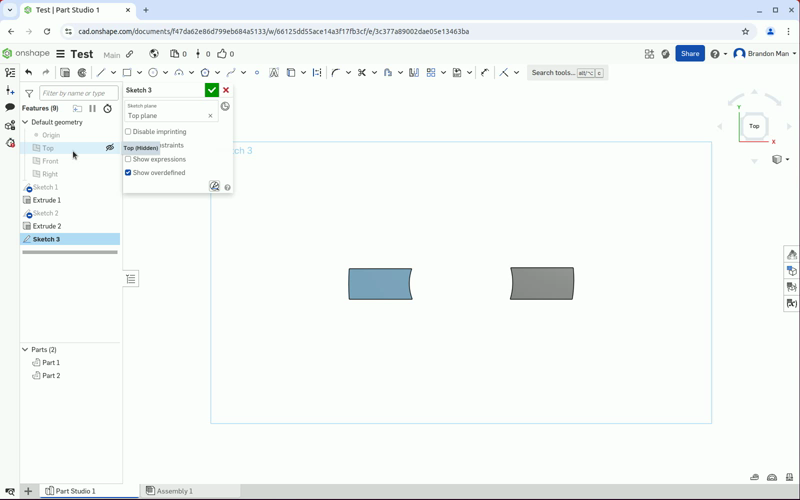
mouse_move(73, 352)
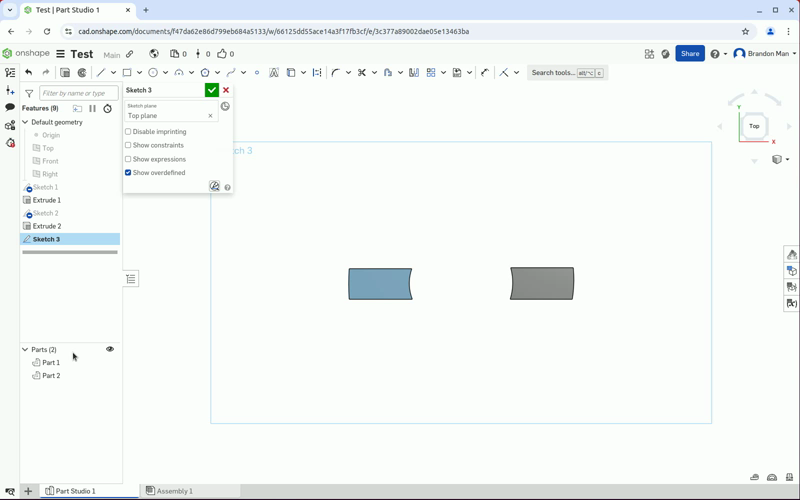
key(y)
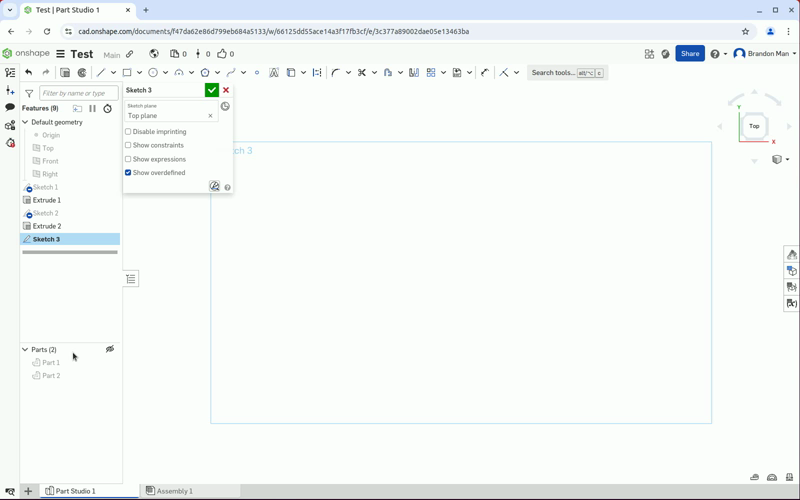
key(c)
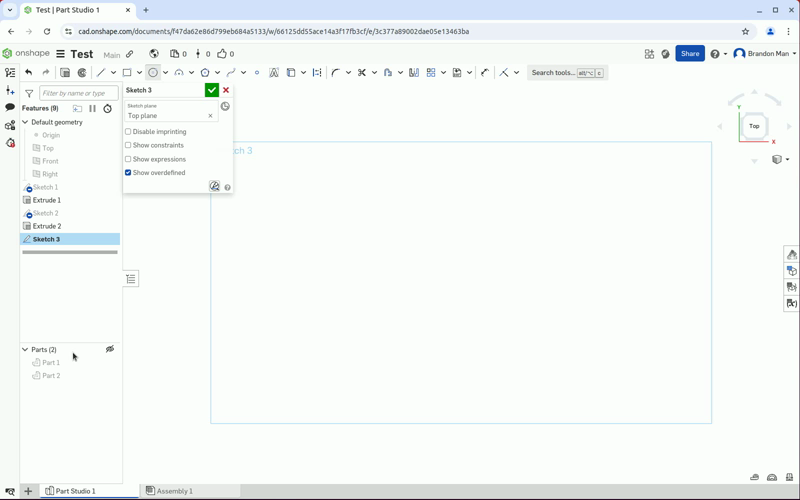
key_down(shift)
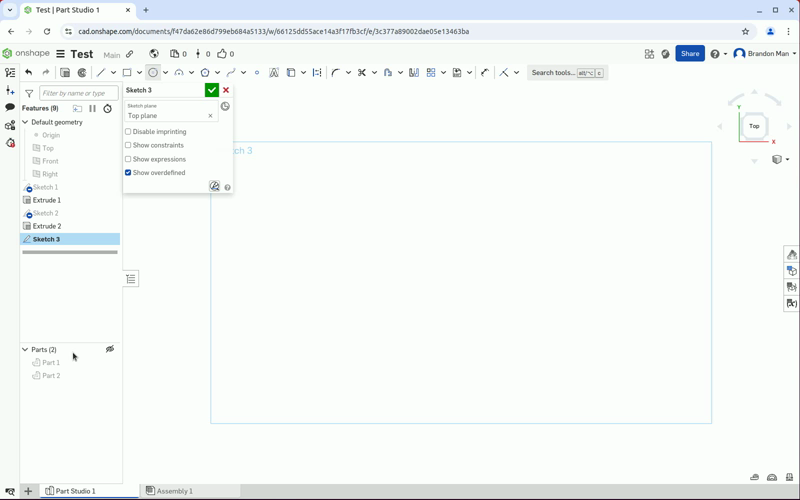
mouse_move(461, 282)
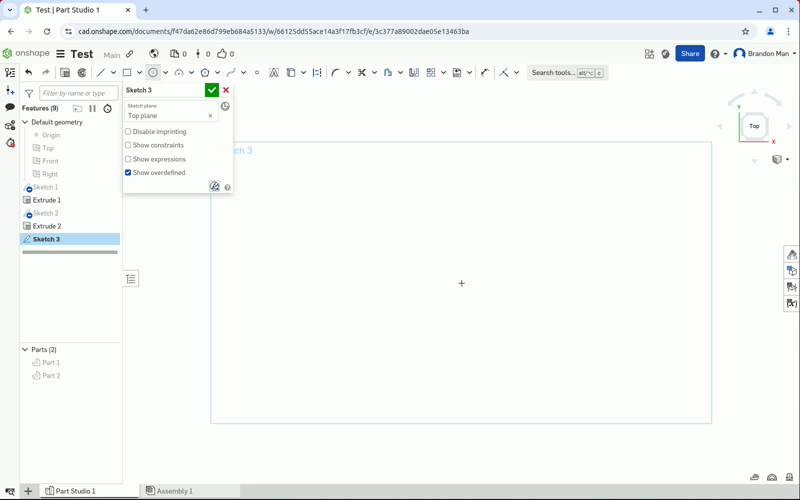
click(461, 282)
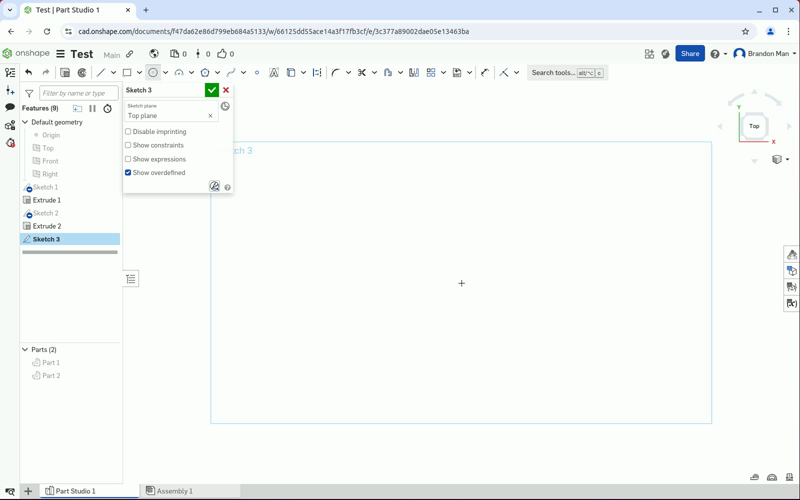
key_up(shift)
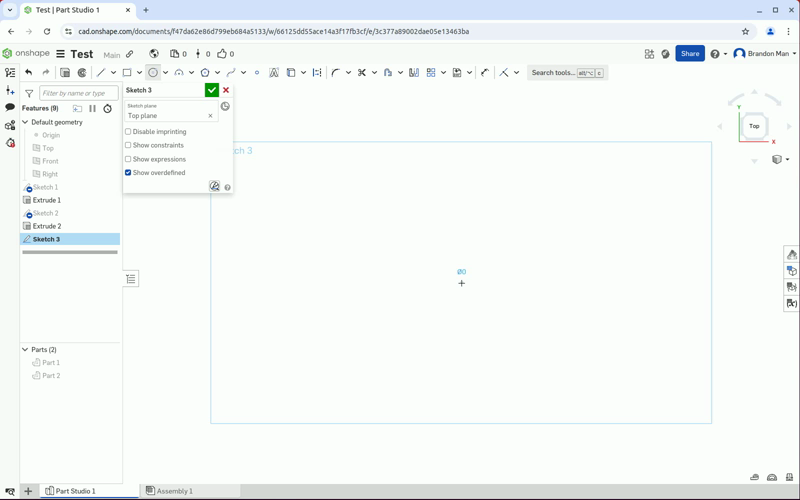
mouse_move(514, 282)
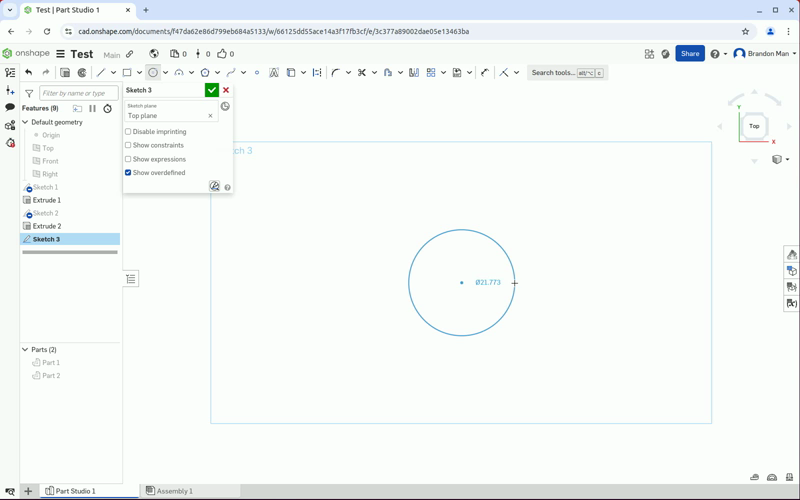
click(514, 282)
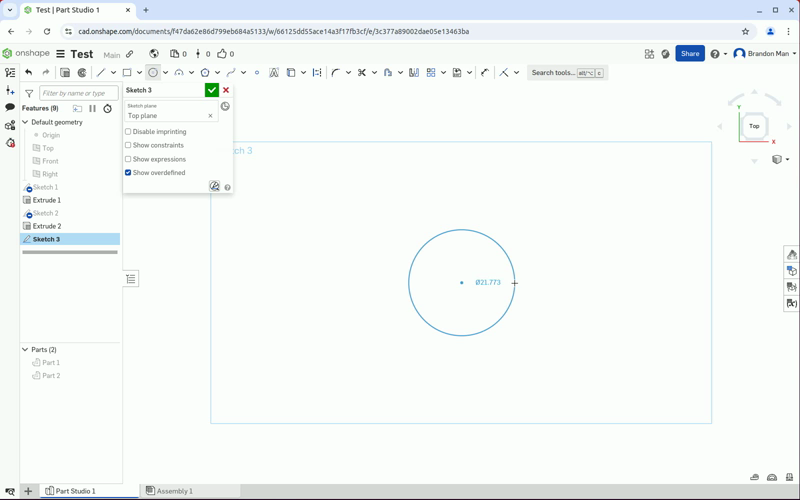
key(esc)
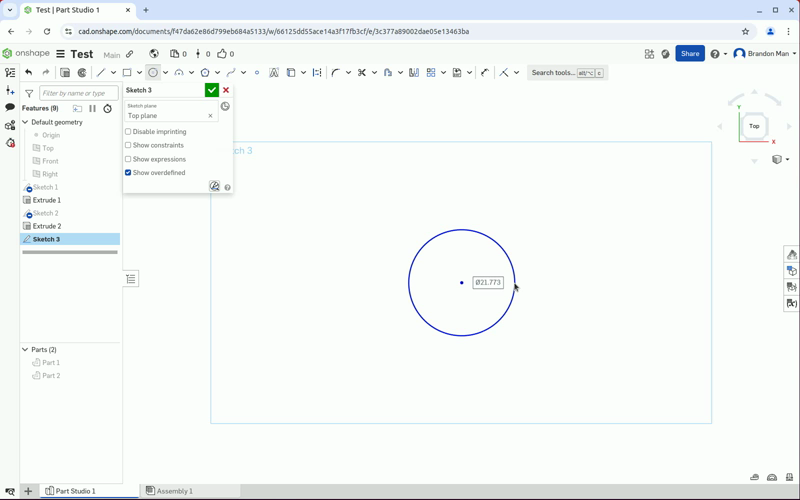
key(c)
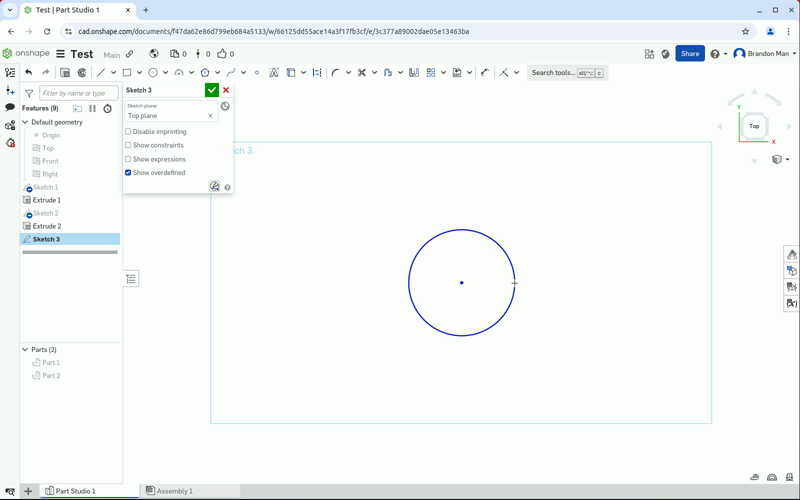
key_down(shift)
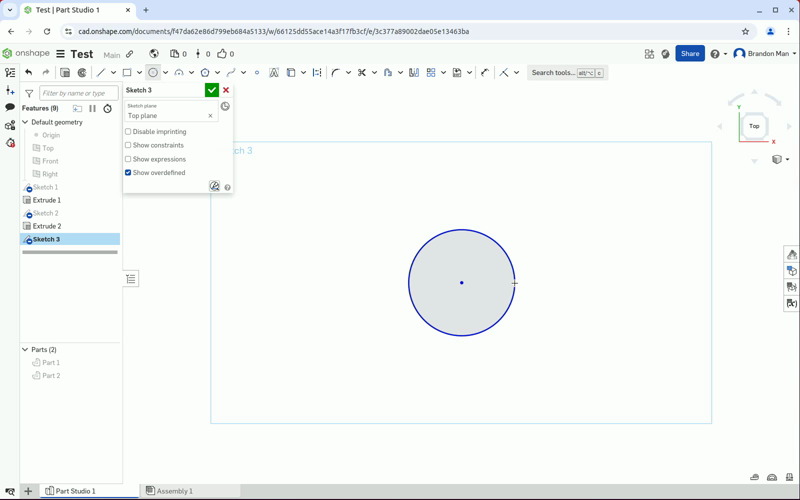
mouse_move(461, 282)
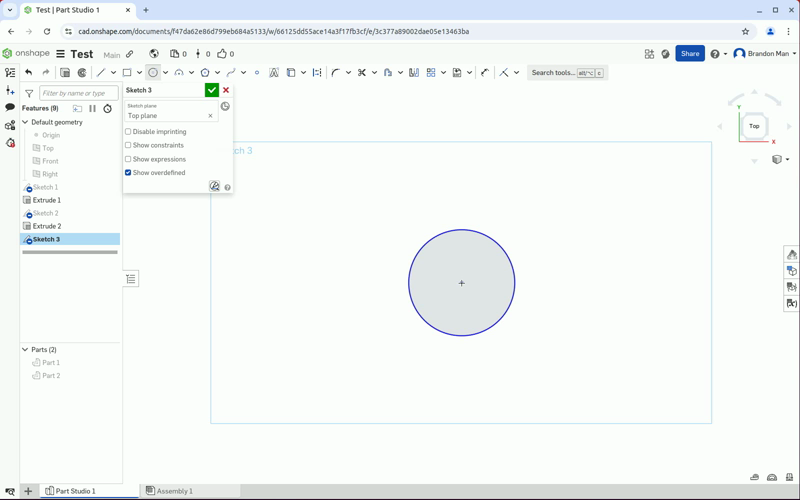
click(461, 282)
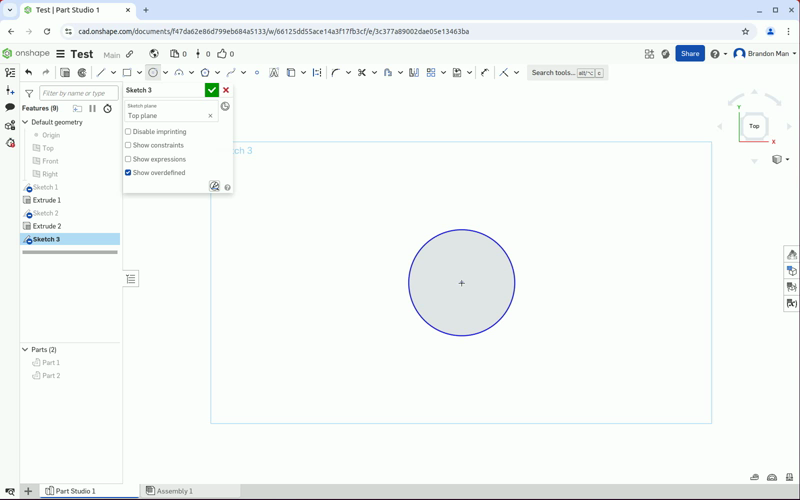
key_up(shift)
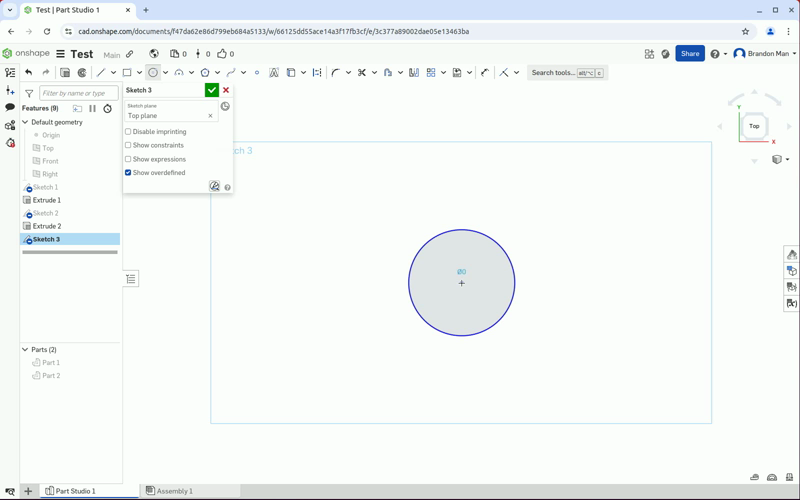
mouse_move(493, 282)
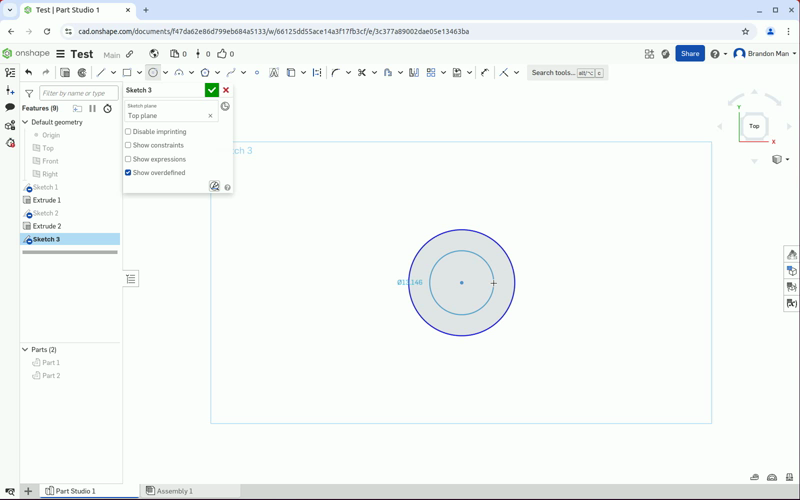
click(493, 282)
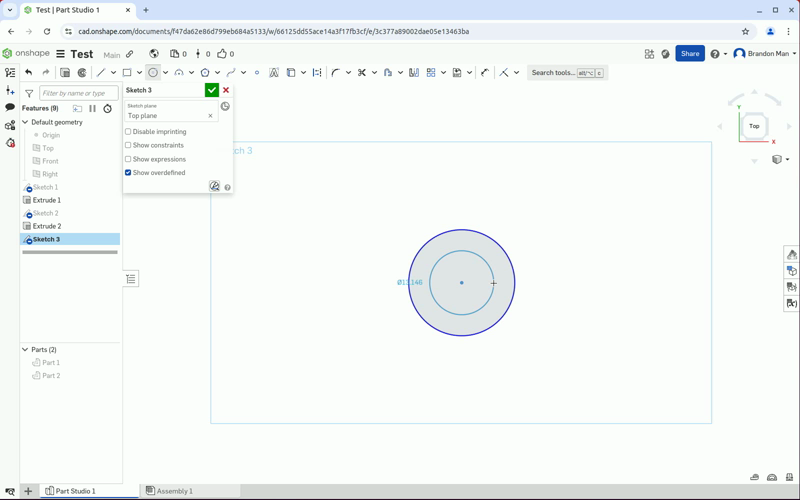
key(esc)
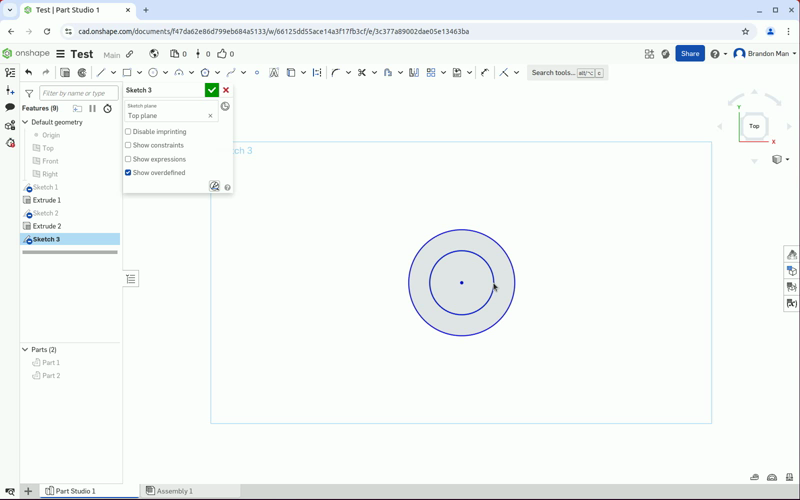
mouse_move(459, 330)
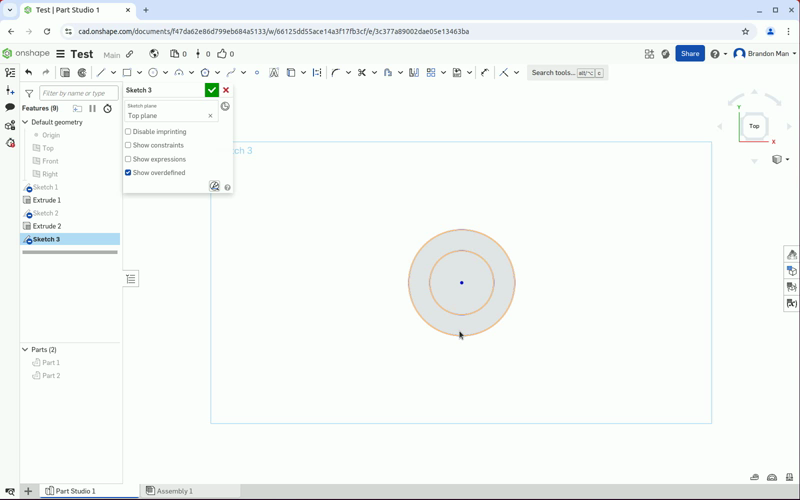
click(459, 330)
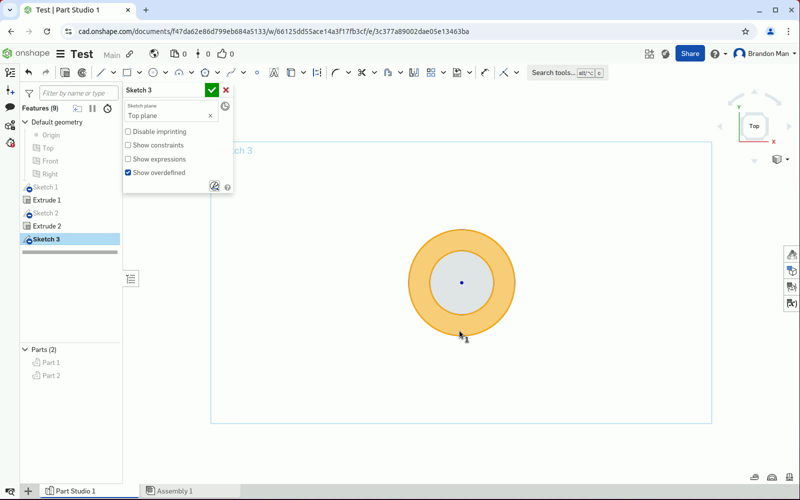
mouse_move(73, 352)
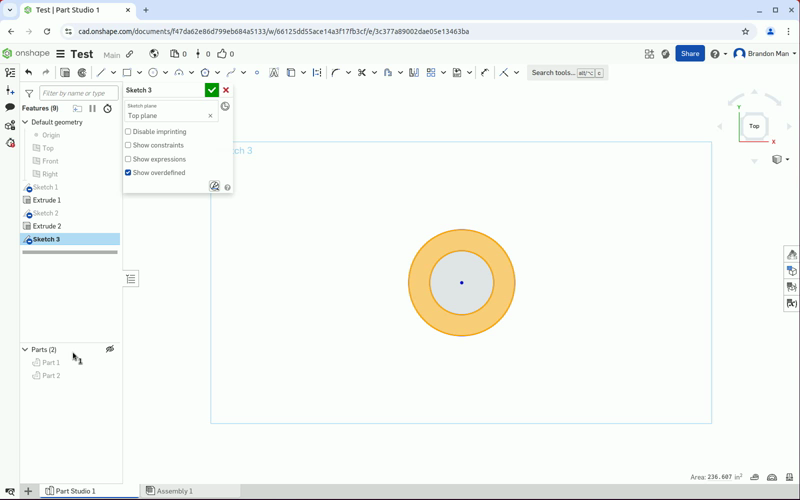
key(shift+y)
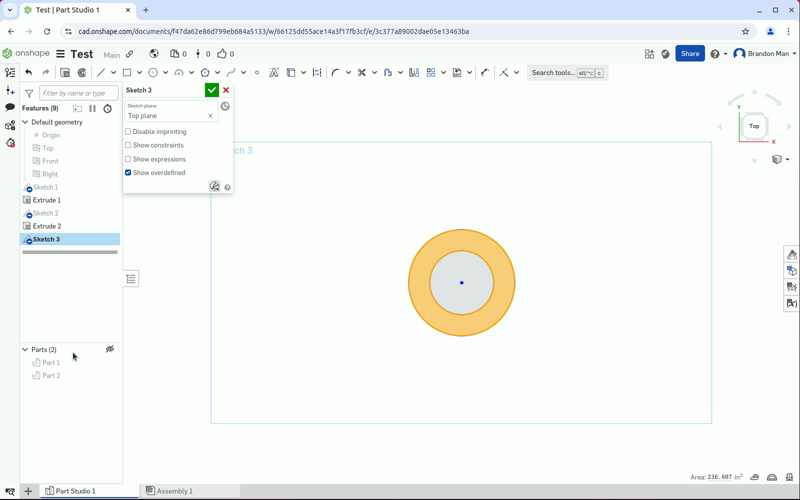
key(shift+e)
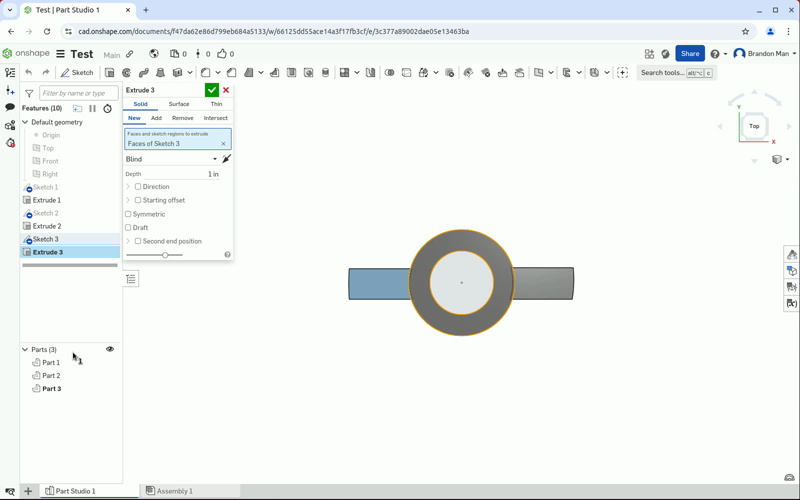
mouse_move(143, 106)
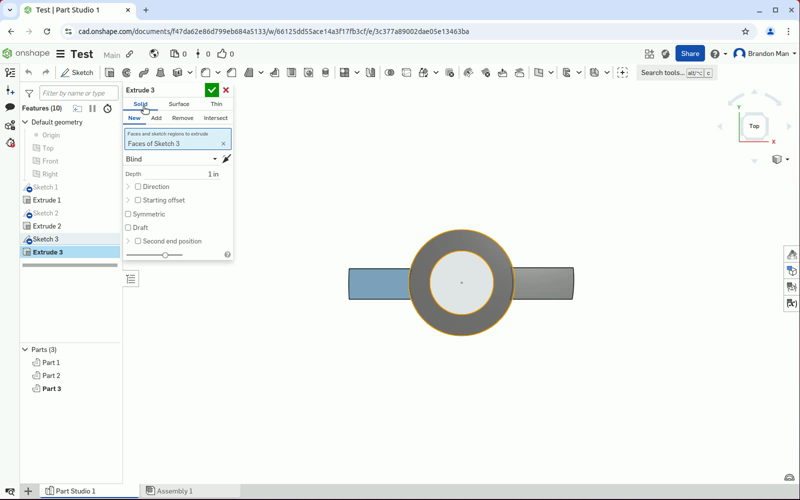
click(143, 106)
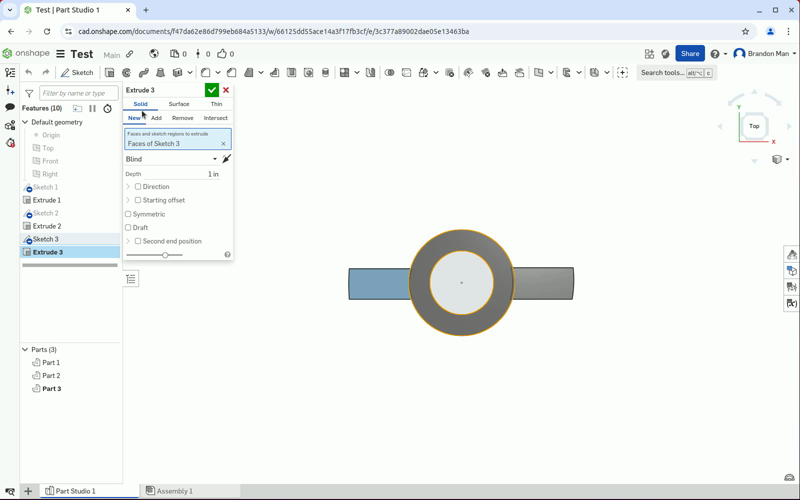
mouse_move(137, 120)
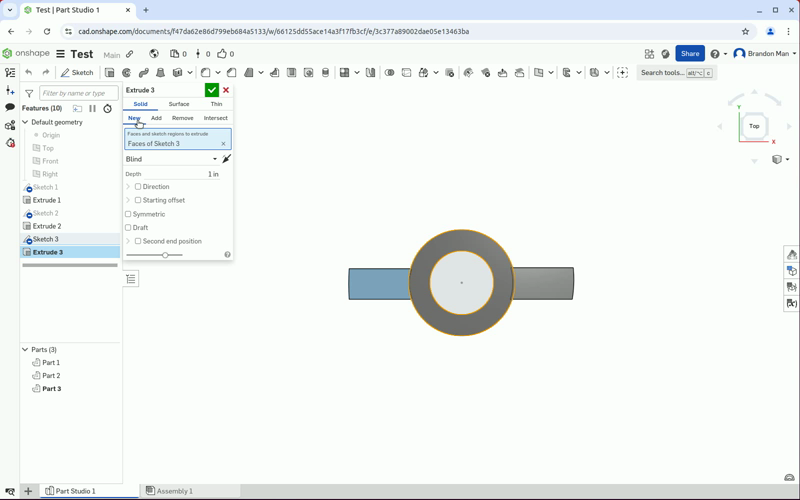
click(137, 120)
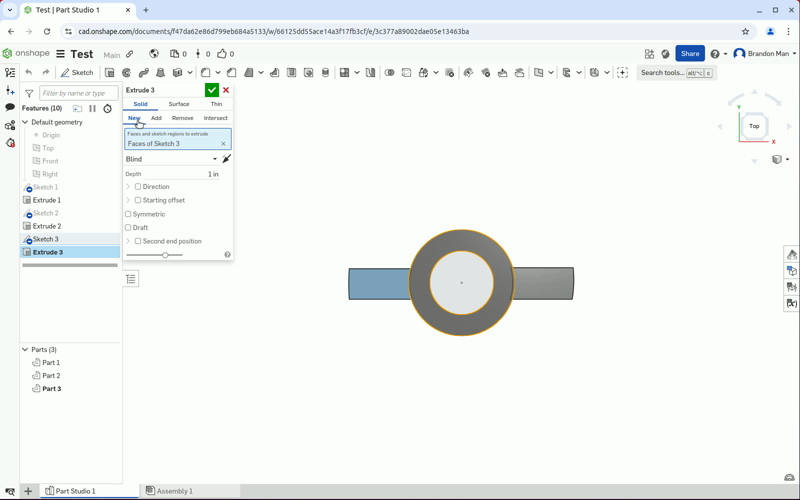
key(tab, 4)
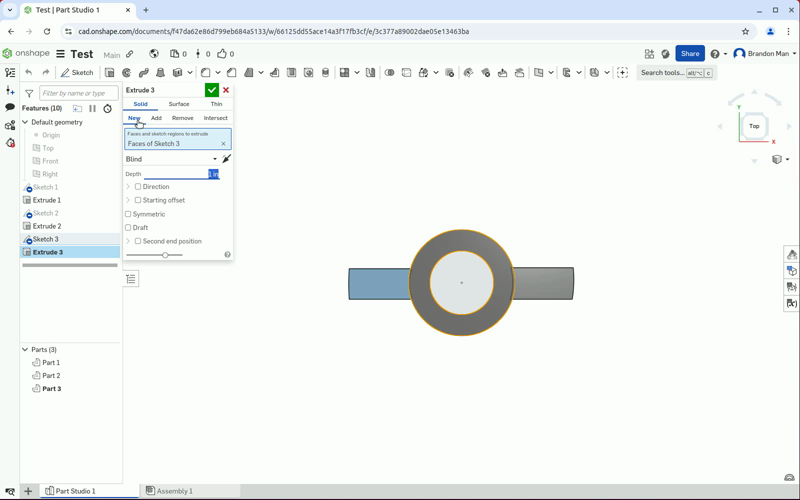
text(12.517)
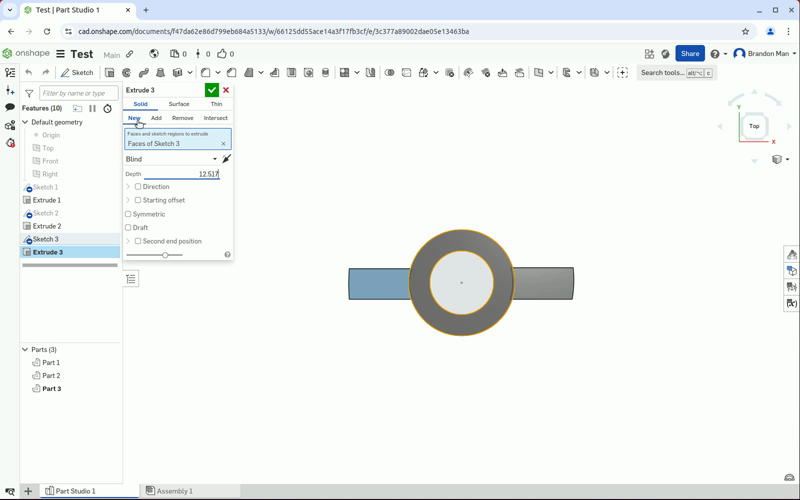
key(enter)
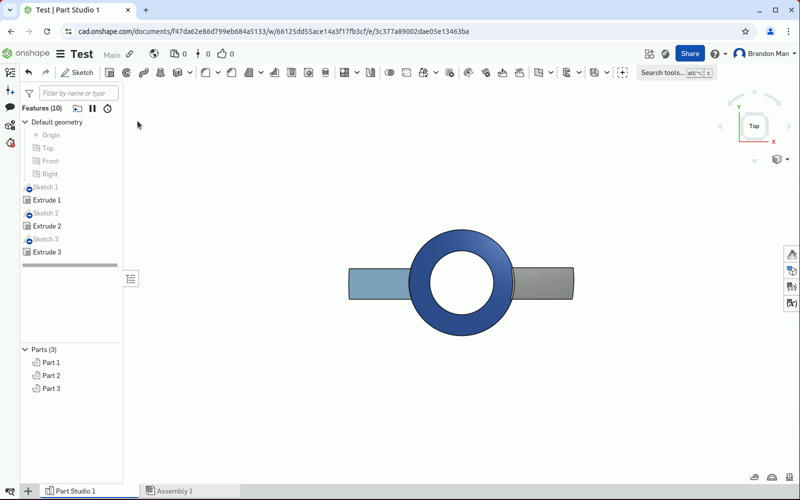
key(shift+h)
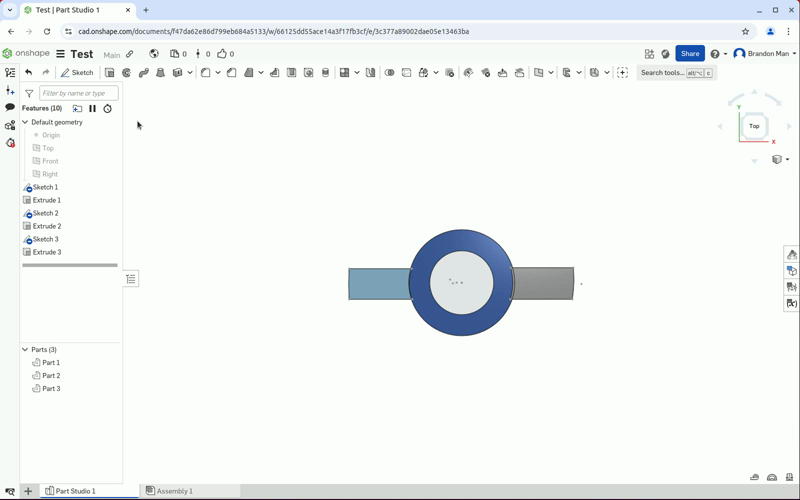
key(shift+h)
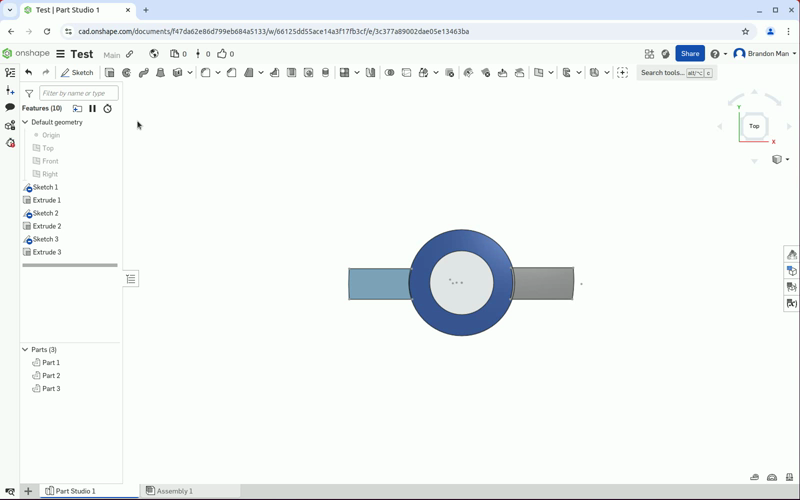
key(shift+7)
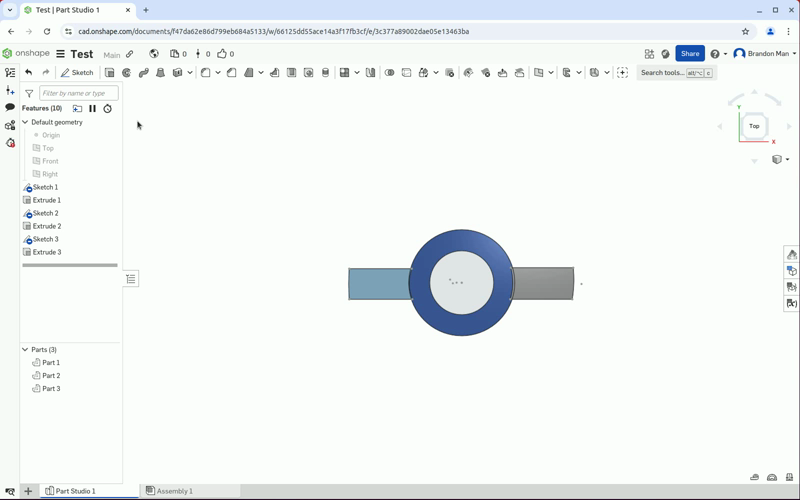
key(up, 3)
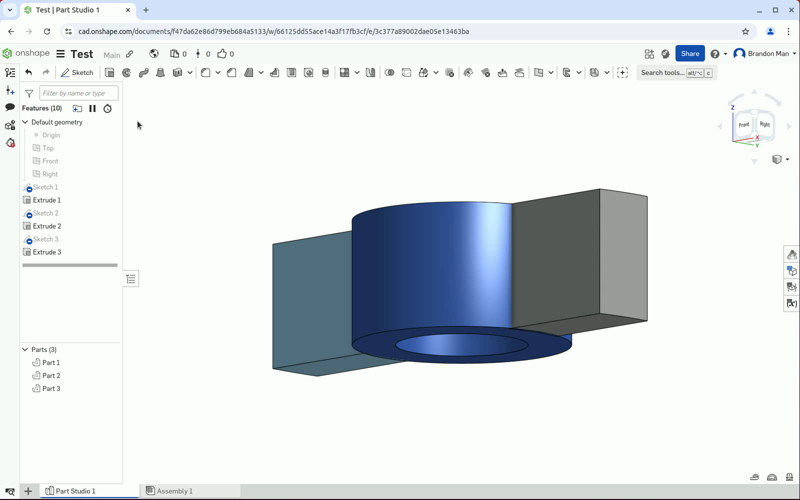
key(left, 3)
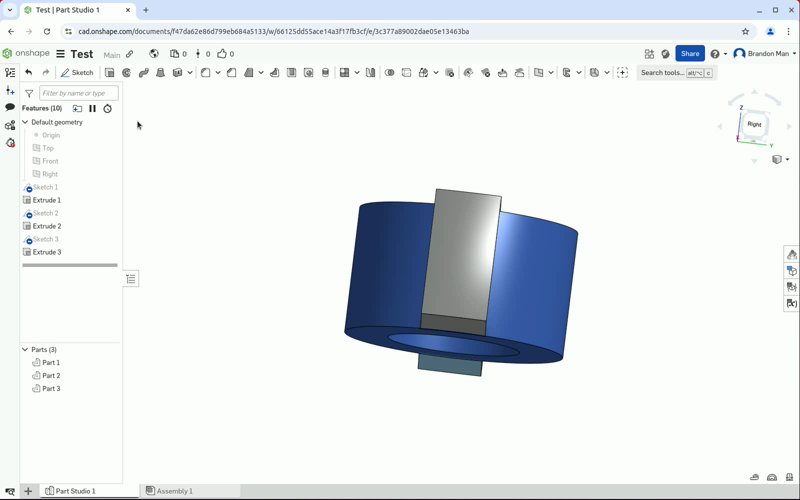
key(right, 3)
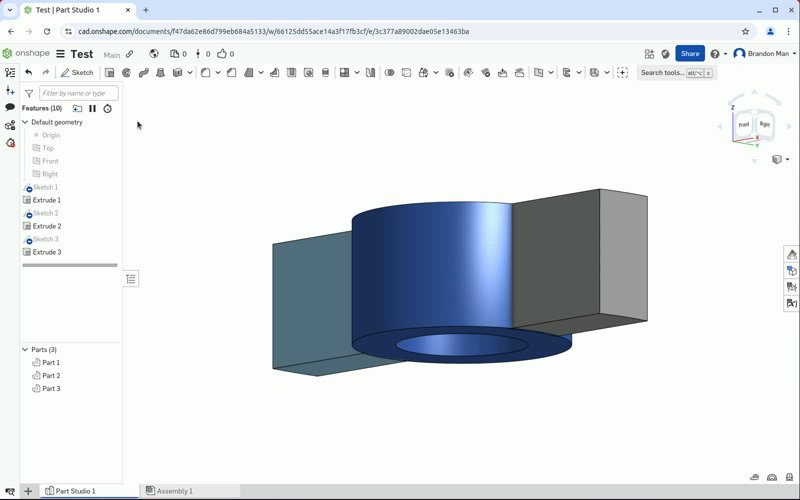
key(down, 3)
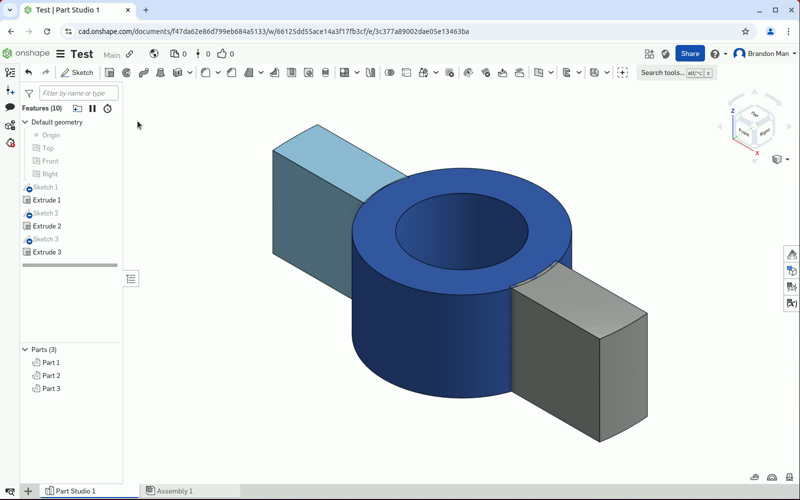
mouse_move(73, 189)
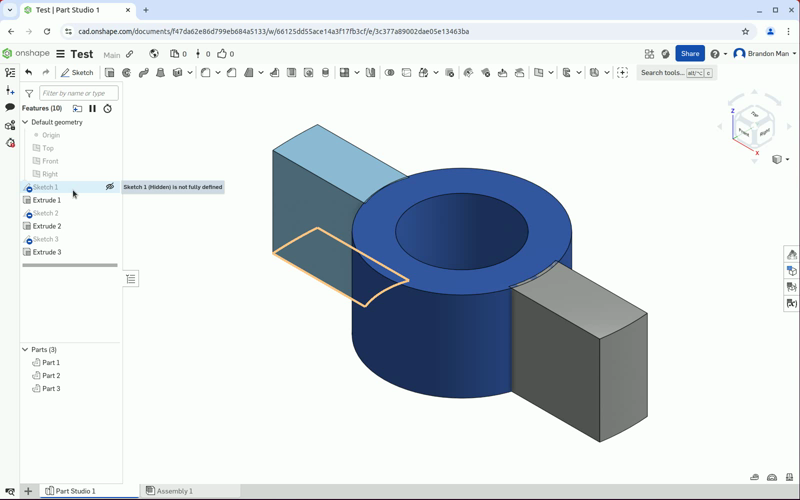
click(73, 189)